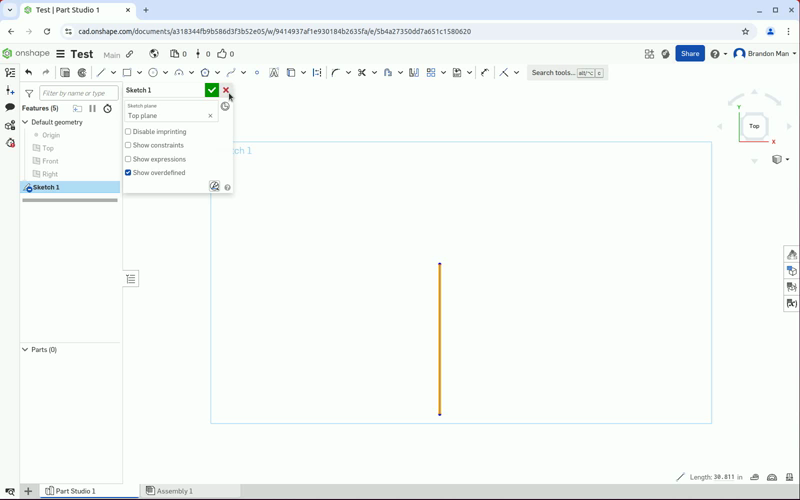
key(shift+h)
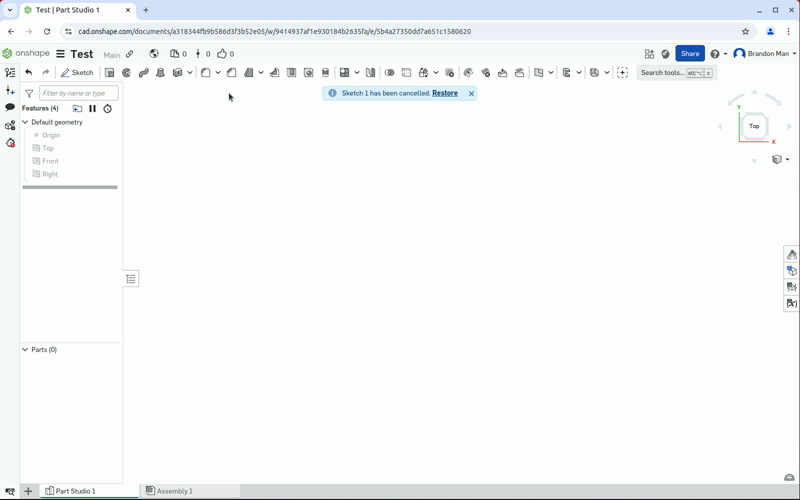
mouse_move(73, 352)
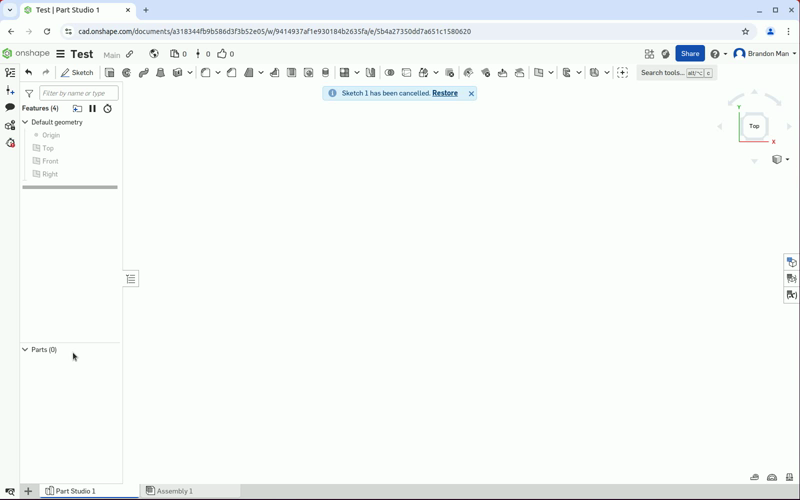
key(y)
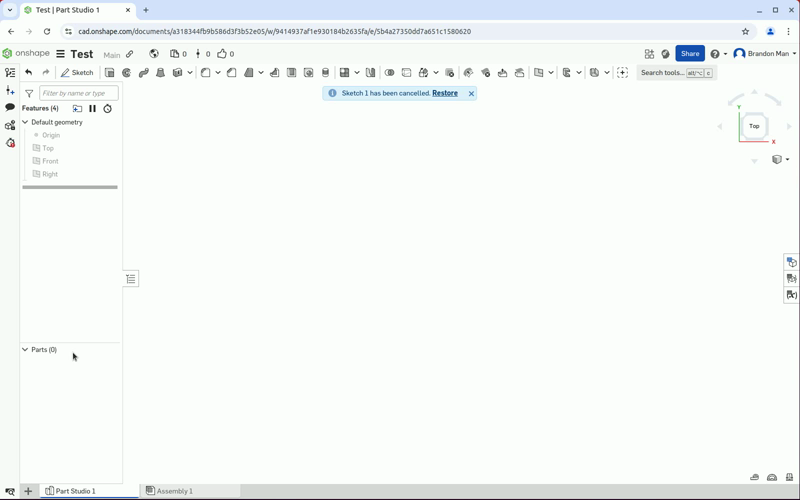
key(shift+p)
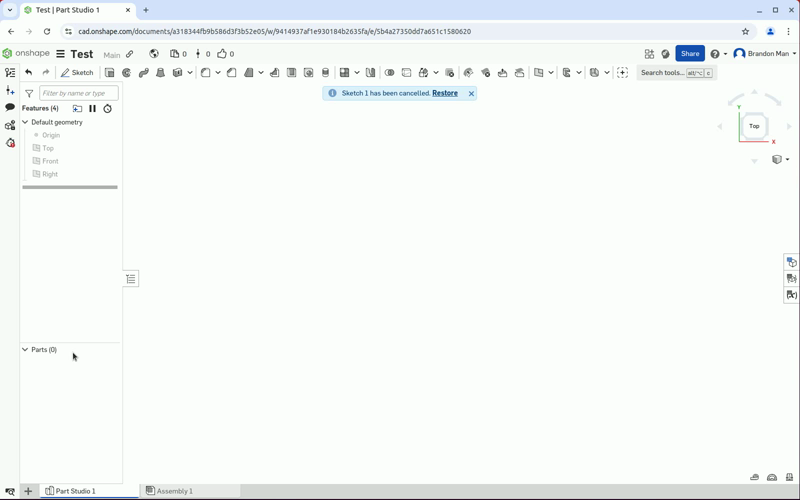
key(space)
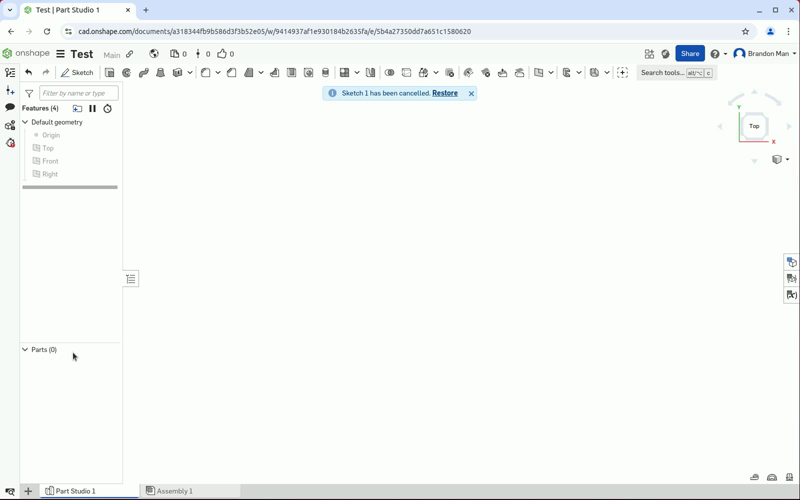
key_down(shift)
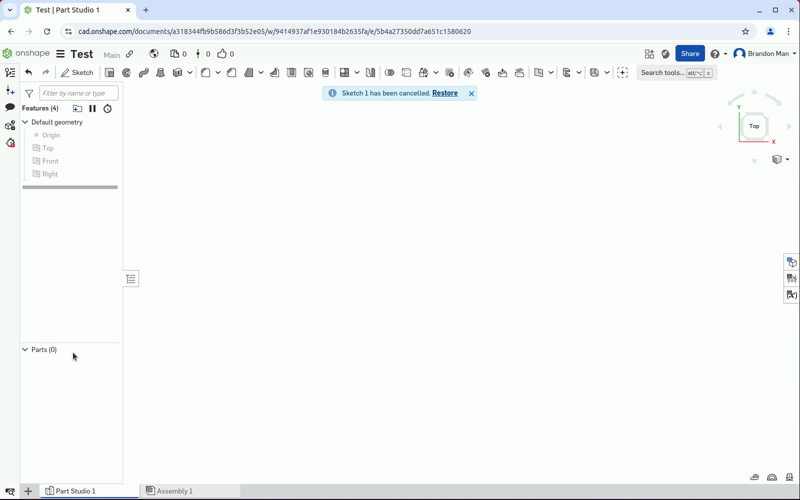
key(up)
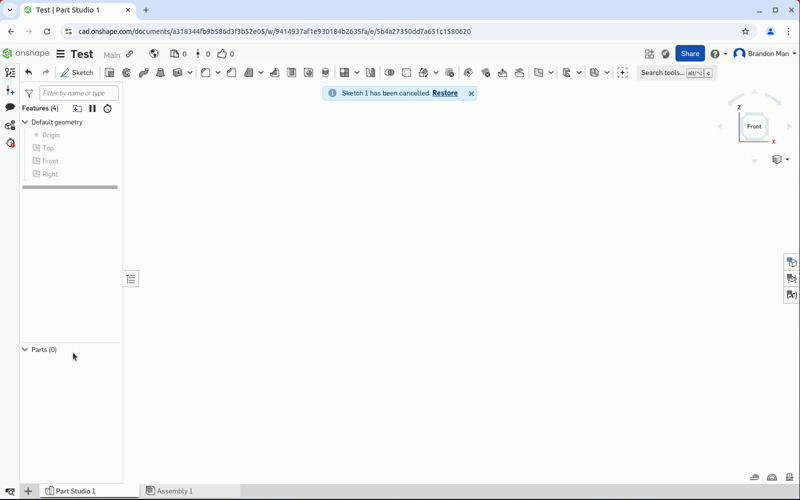
key_up(shift)
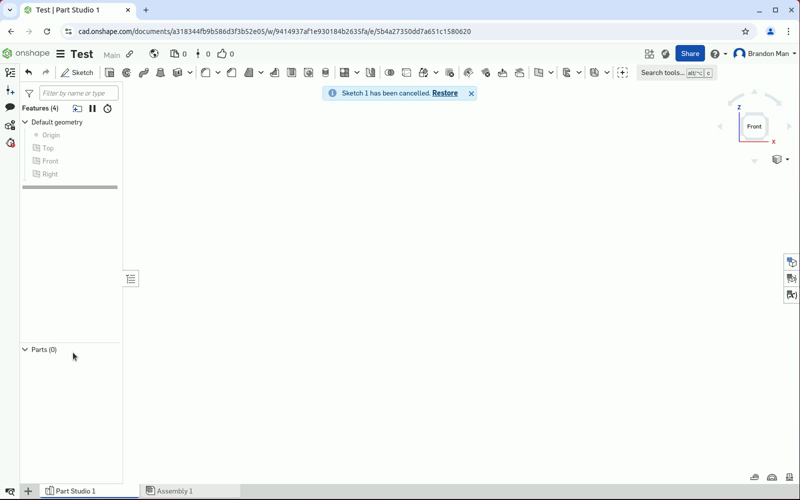
mouse_move(73, 352)
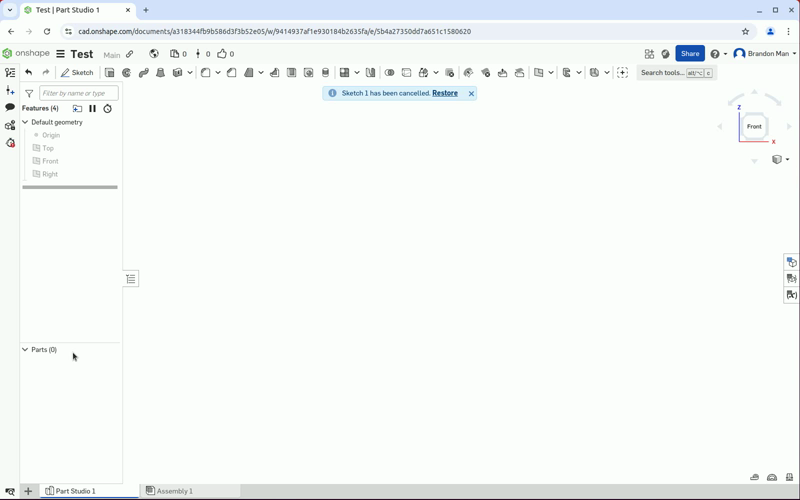
key(shift+y)
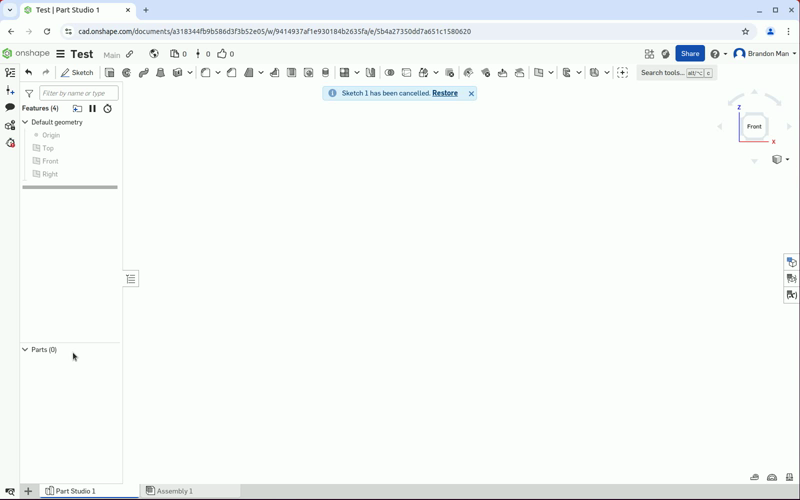
key(shift+s)
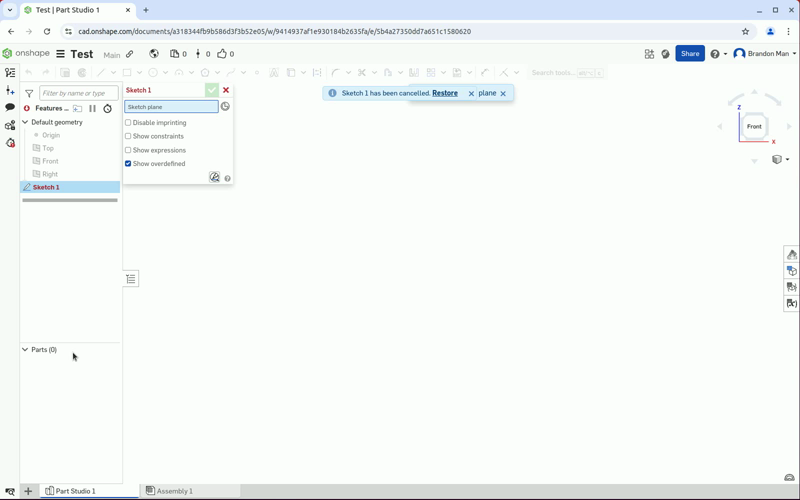
mouse_move(73, 163)
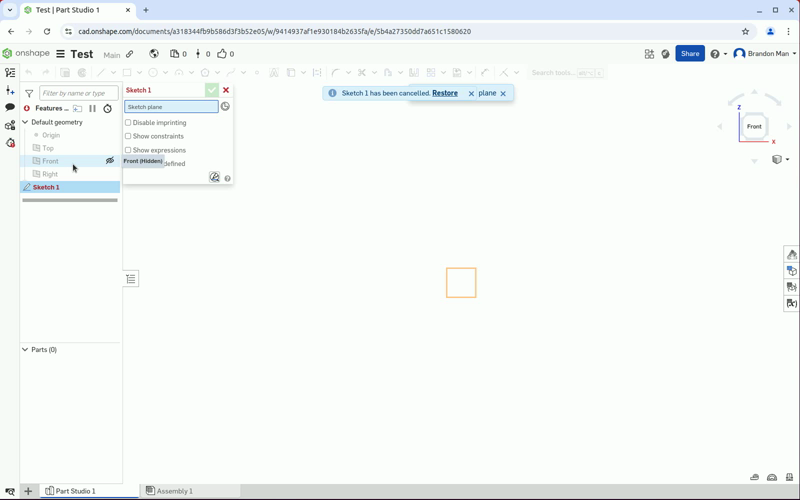
click(73, 163)
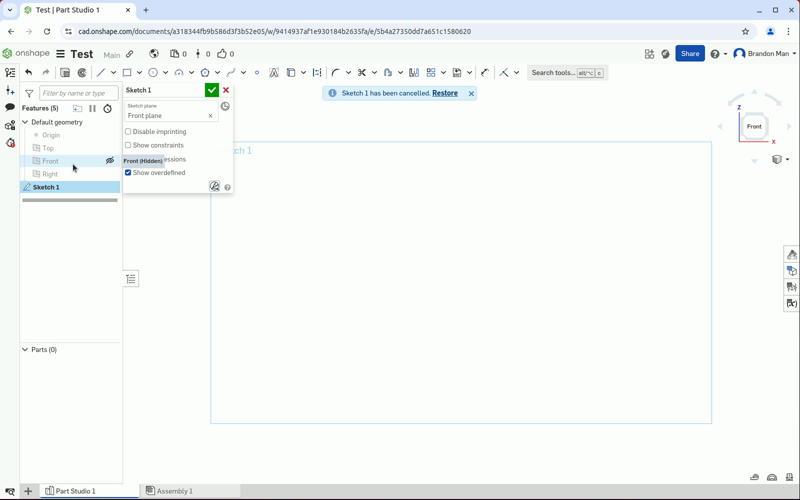
mouse_move(73, 352)
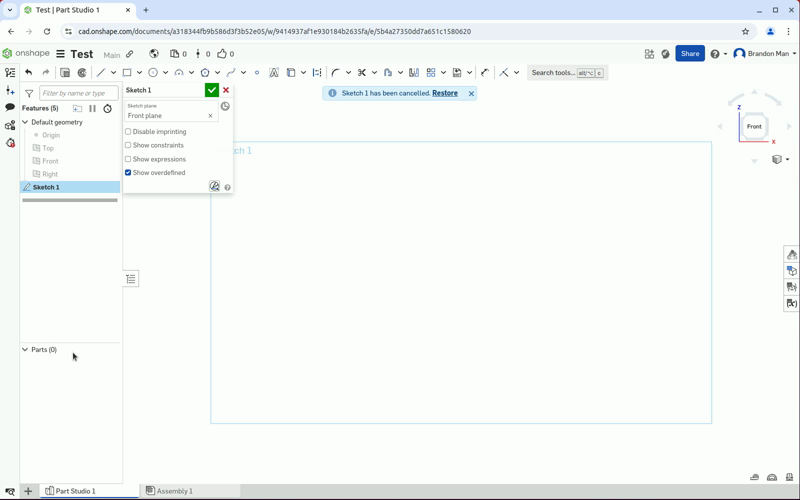
key(y)
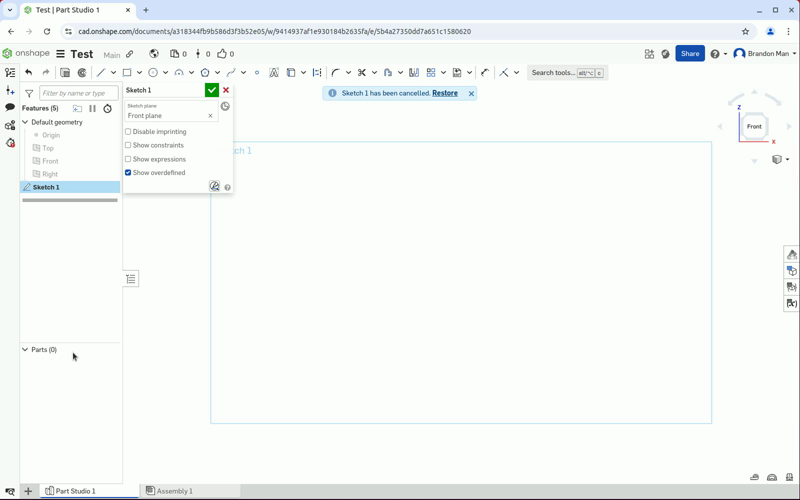
key(c)
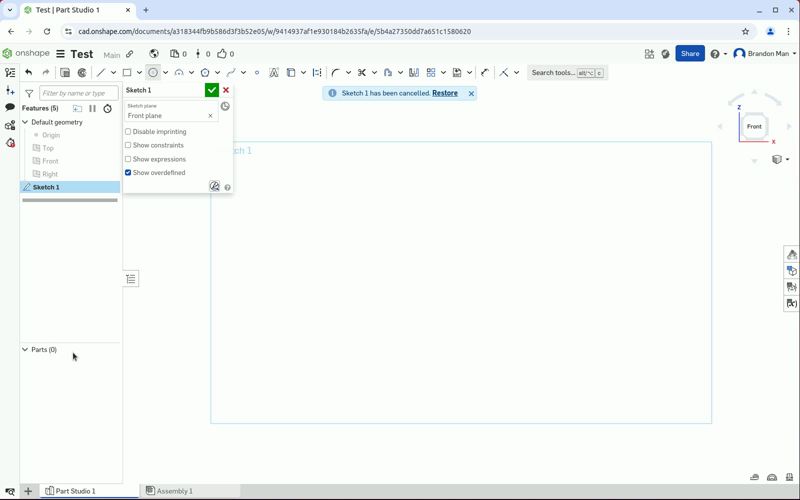
key_down(shift)
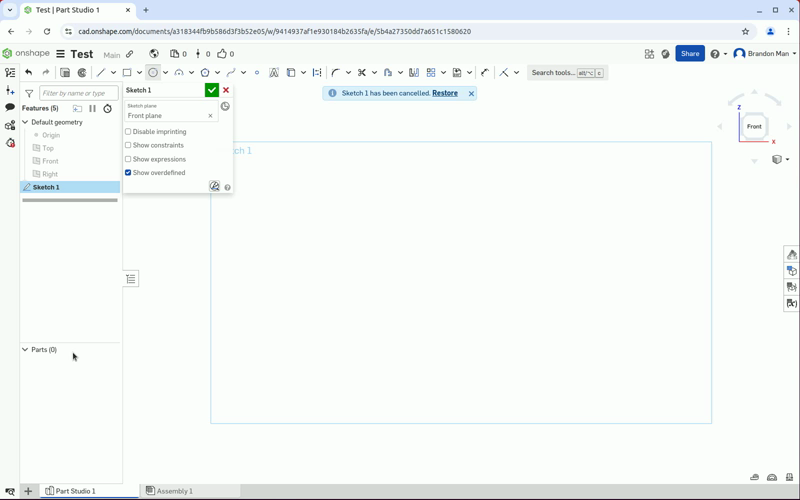
mouse_move(460, 282)
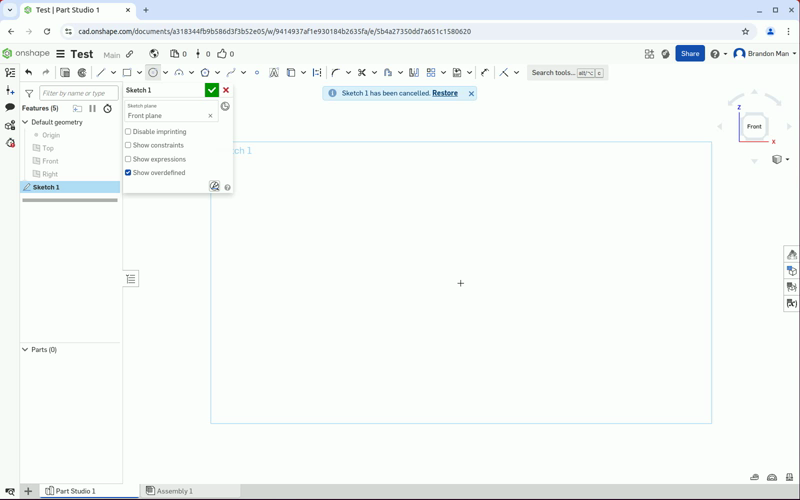
click(460, 282)
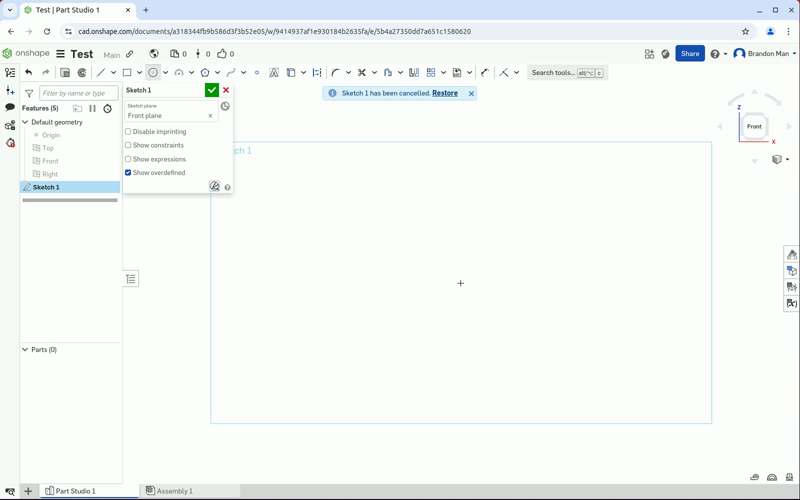
key_up(shift)
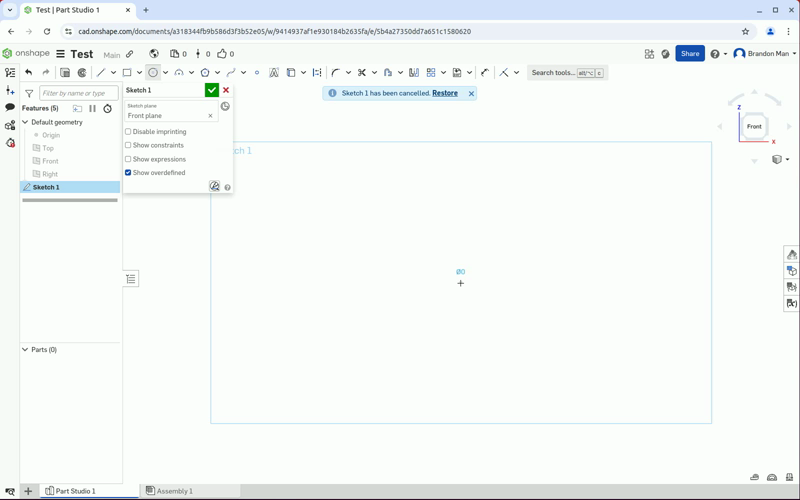
mouse_move(478, 282)
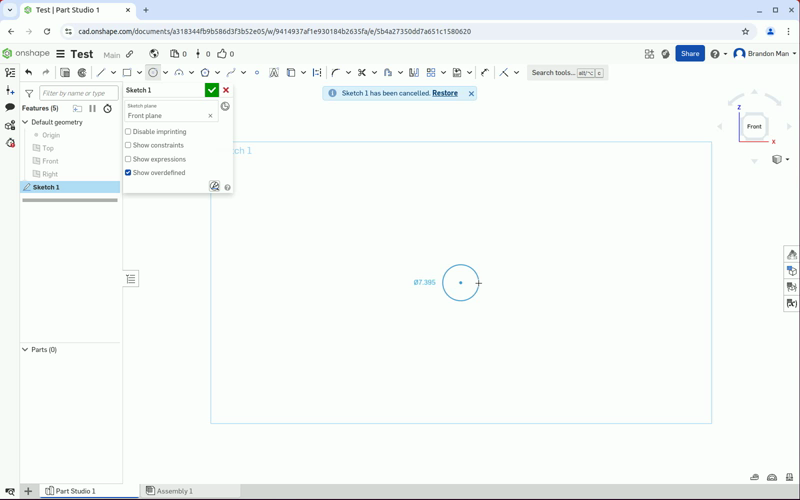
click(478, 282)
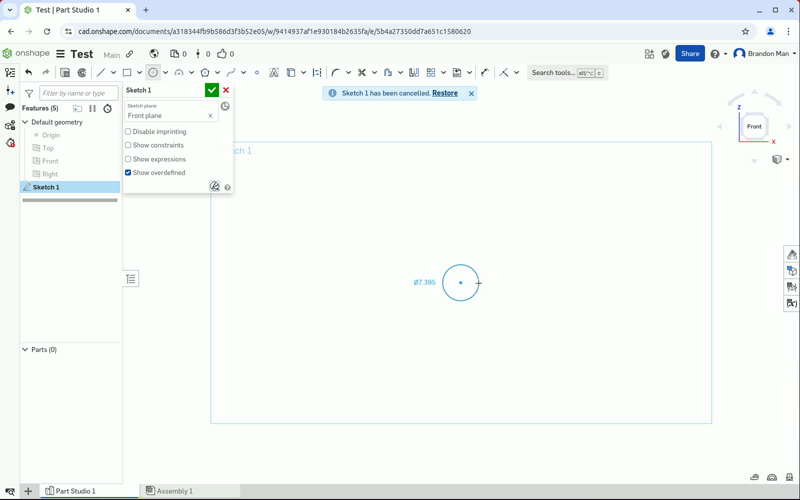
key(esc)
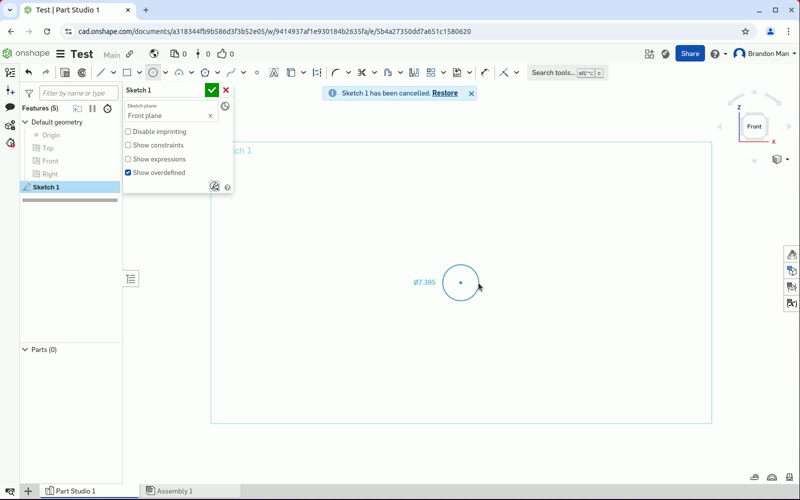
mouse_move(460, 280)
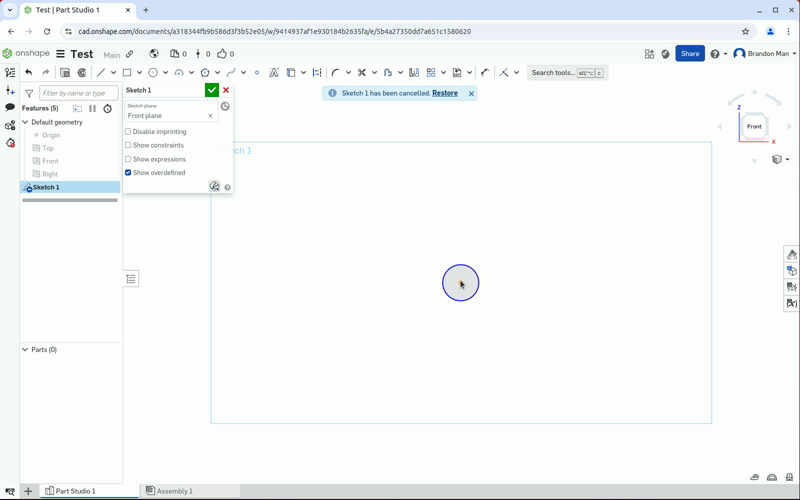
scroll(6)
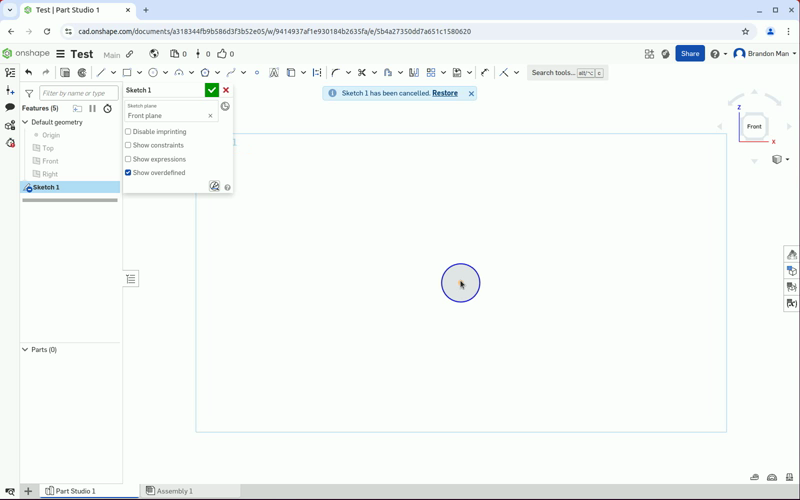
scroll(6)
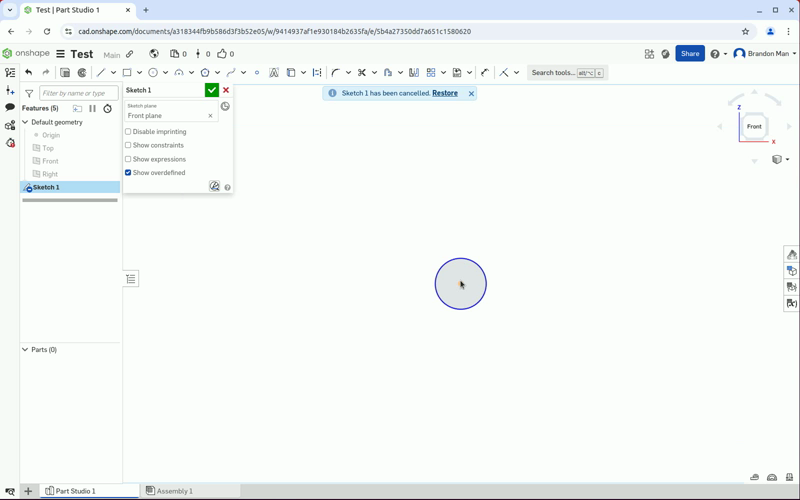
scroll(6)
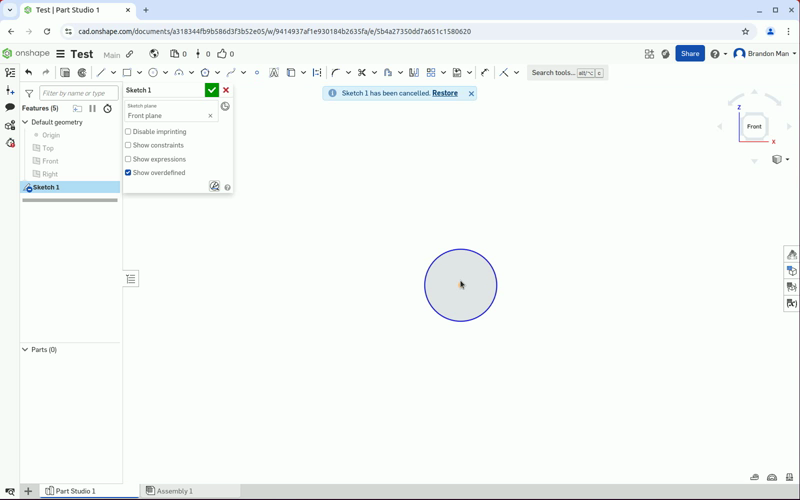
scroll(6)
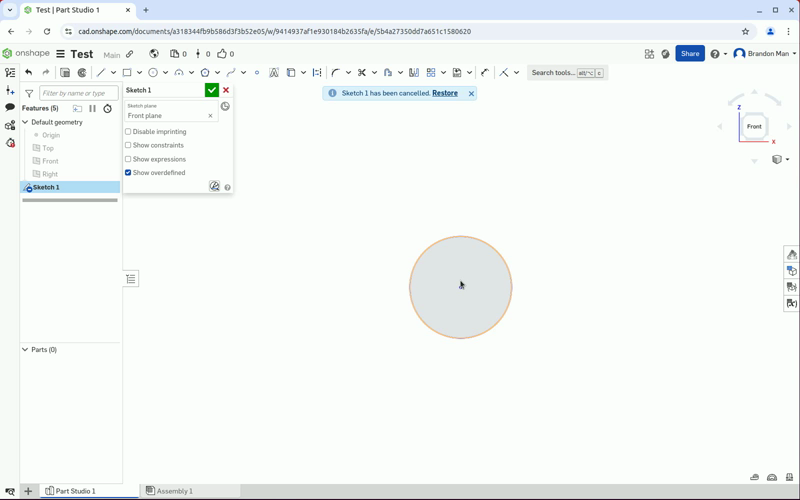
scroll(6)
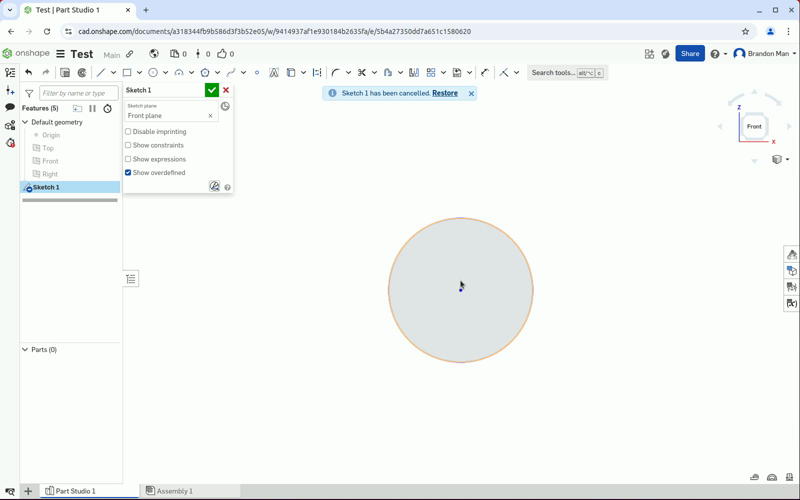
scroll(6)
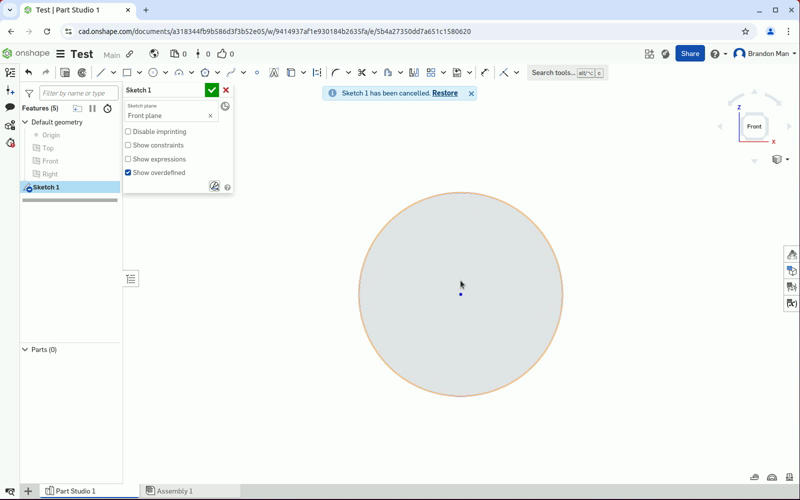
scroll(6)
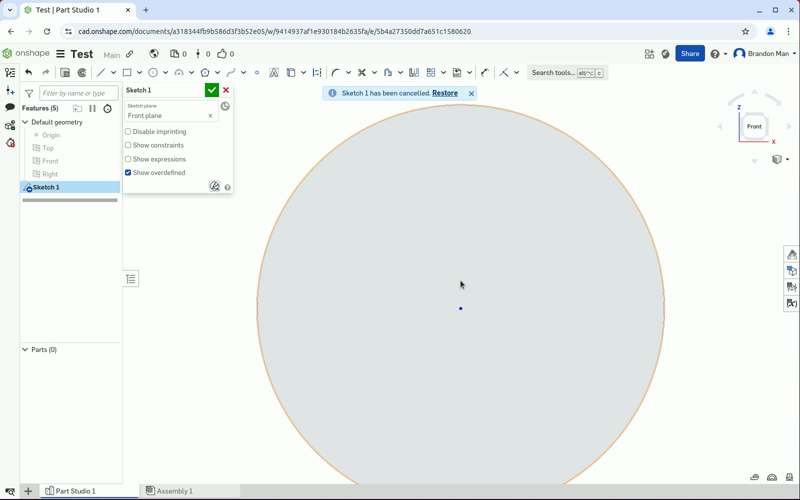
click(460, 280)
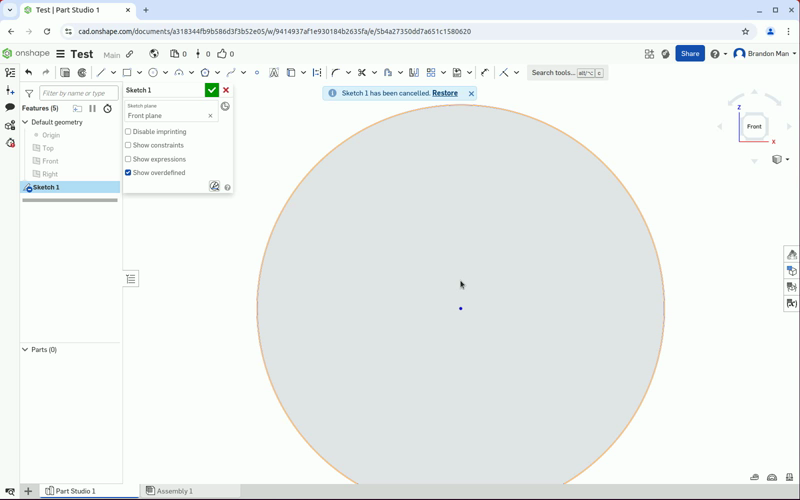
scroll(-6)
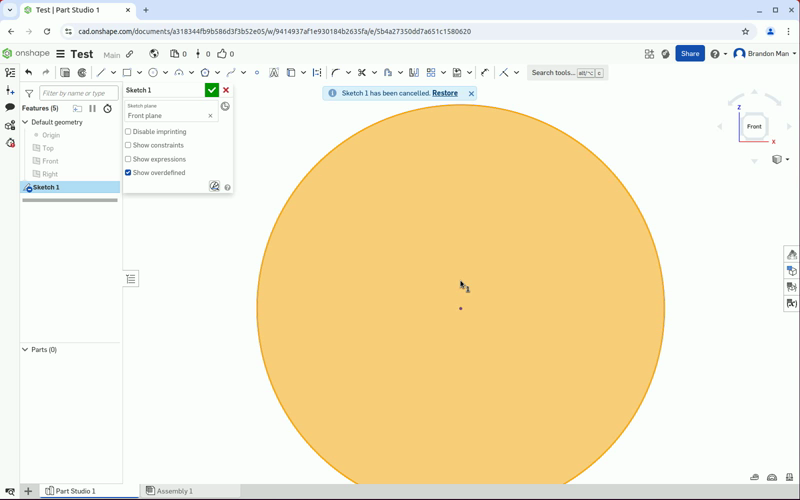
scroll(-6)
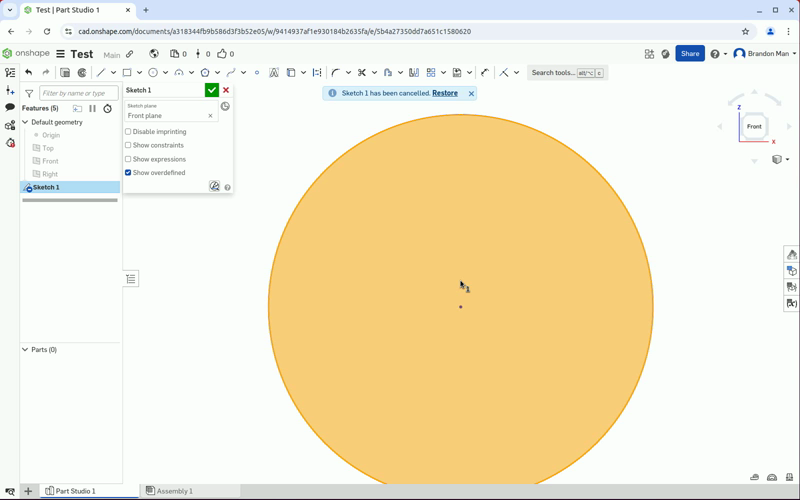
scroll(-6)
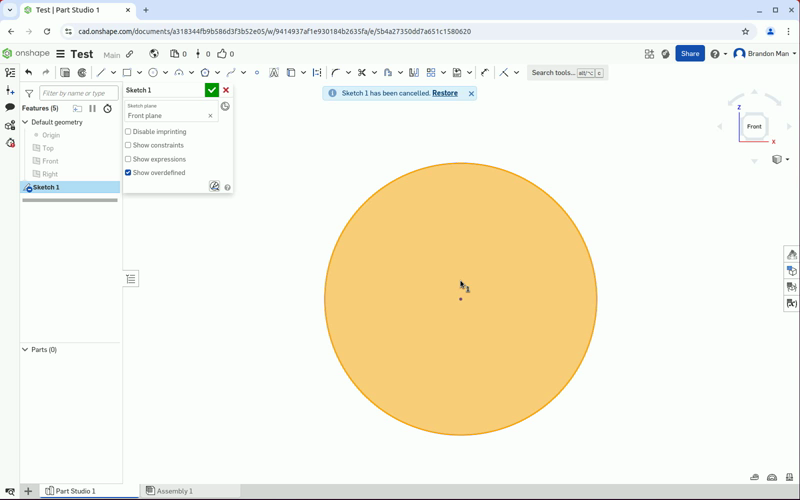
scroll(-6)
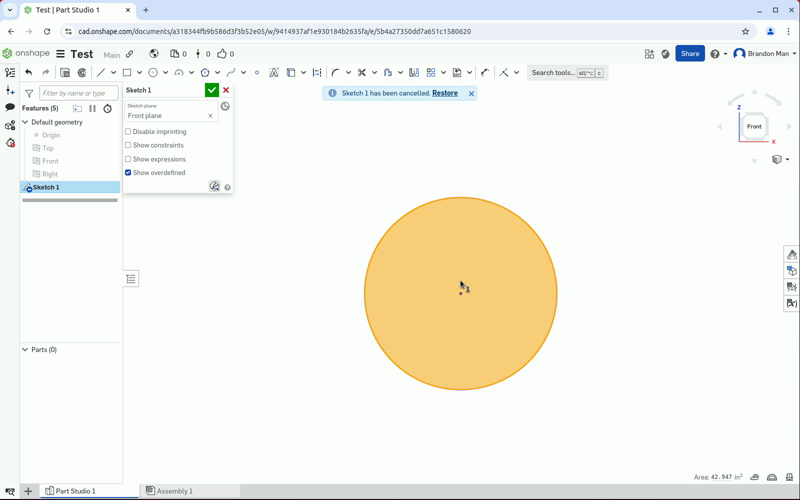
scroll(-6)
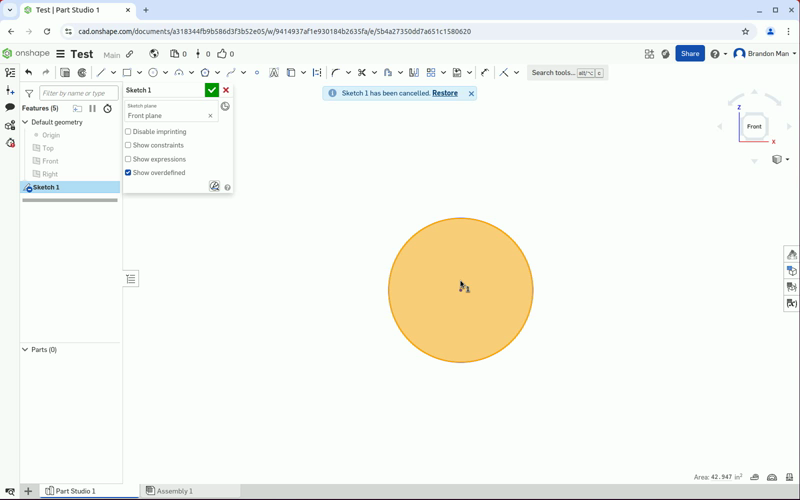
scroll(-6)
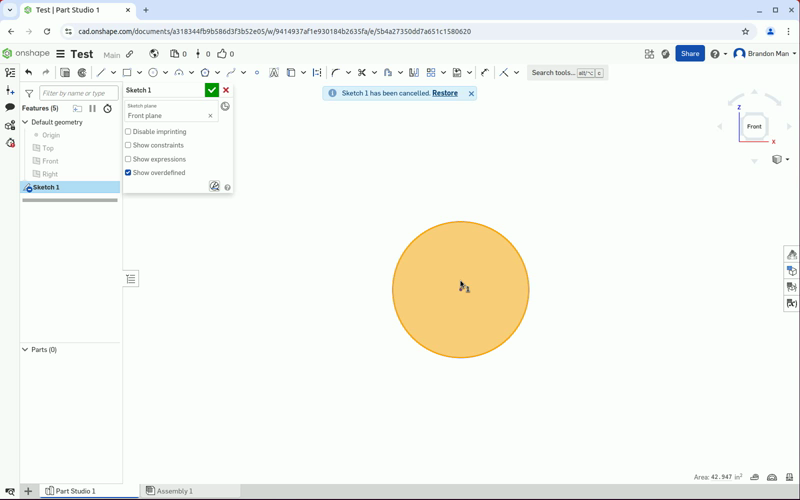
scroll(-6)
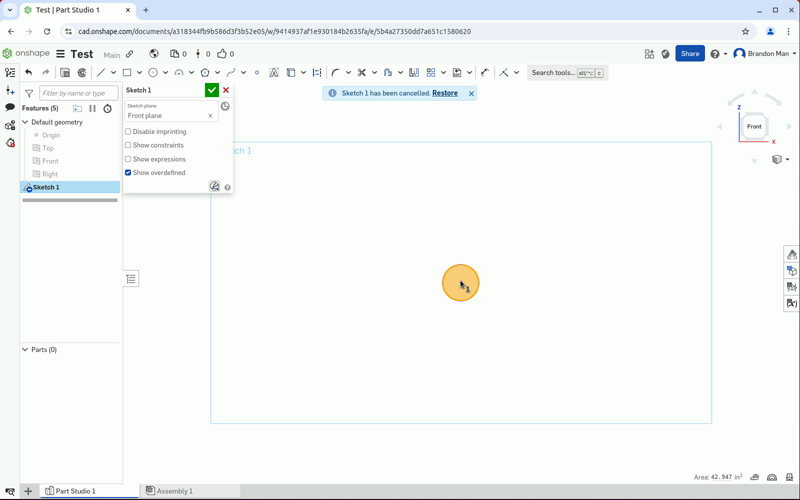
mouse_move(73, 352)
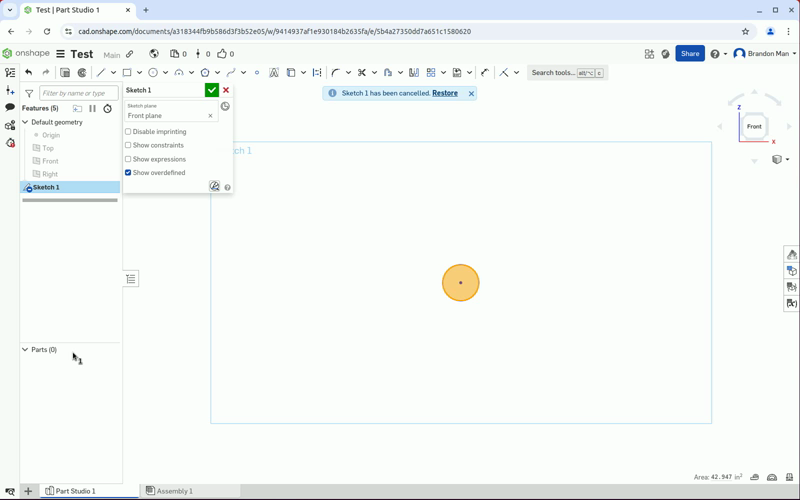
key(shift+y)
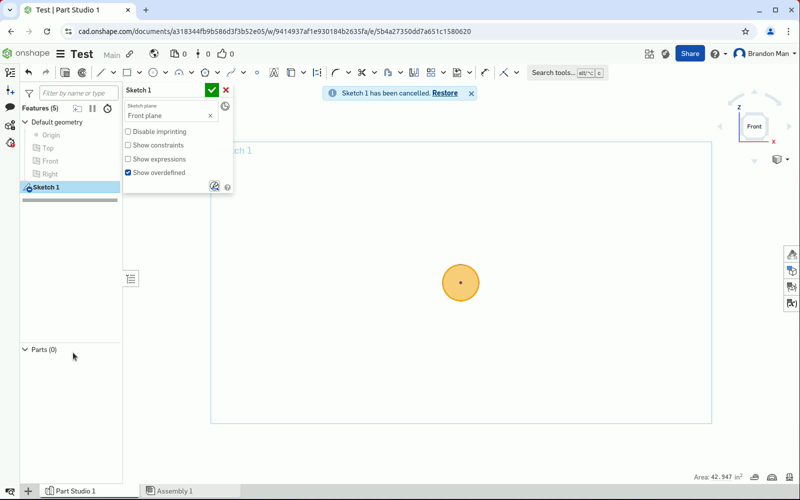
key(shift+e)
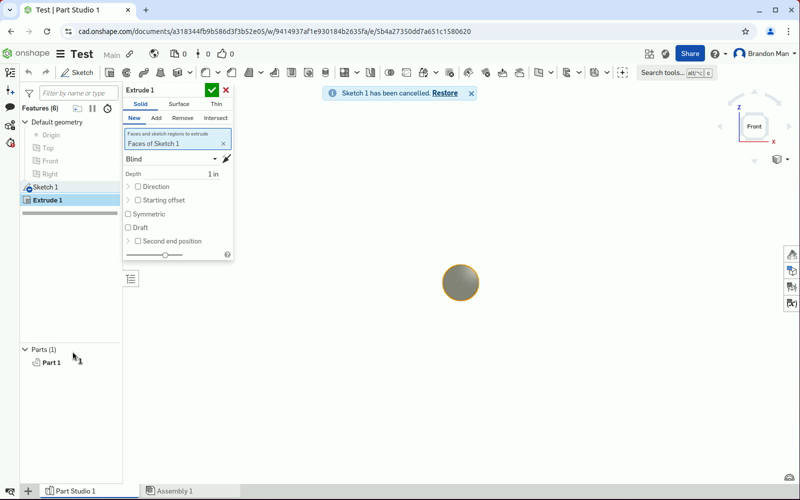
mouse_move(143, 106)
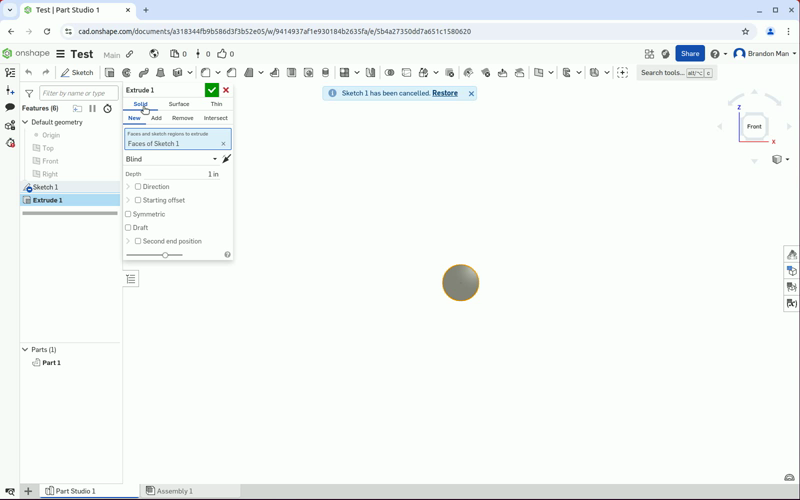
click(143, 106)
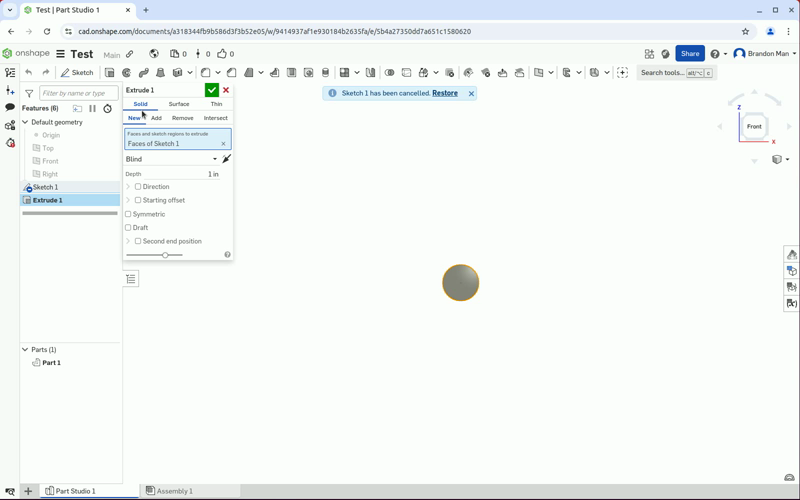
mouse_move(137, 120)
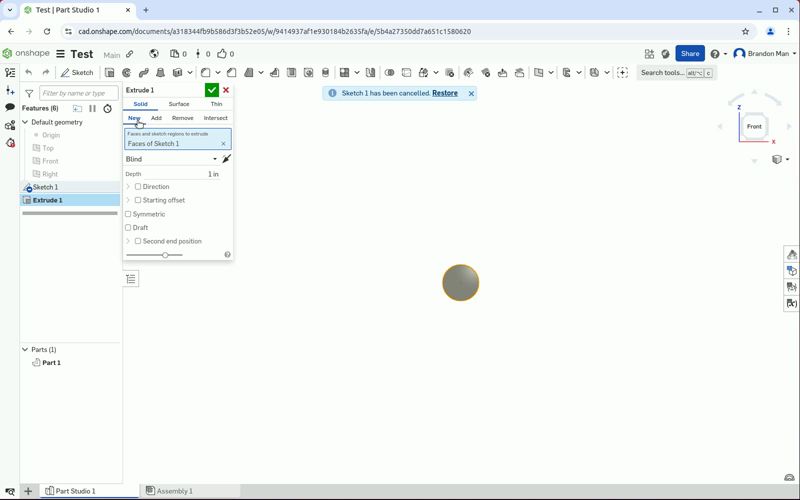
click(137, 120)
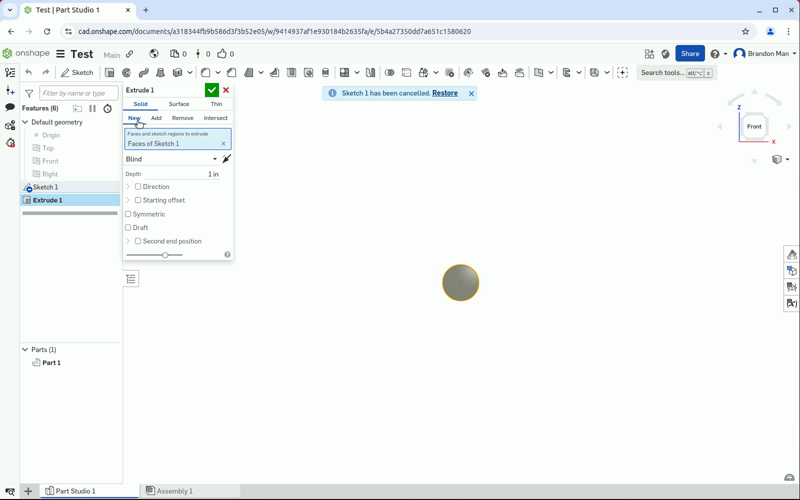
key(tab, 4)
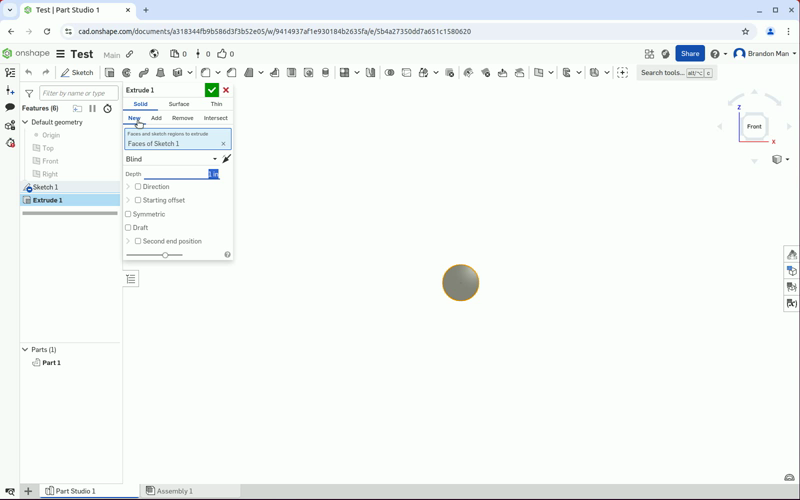
text(23.108)
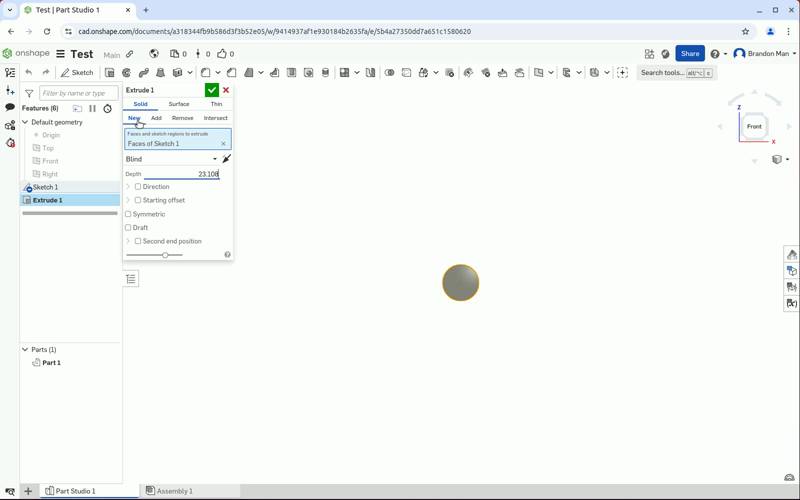
key(enter)
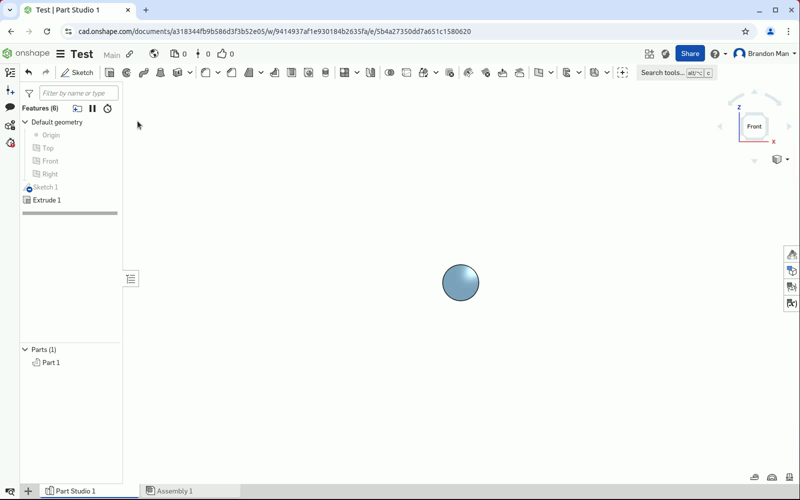
key(shift+h)
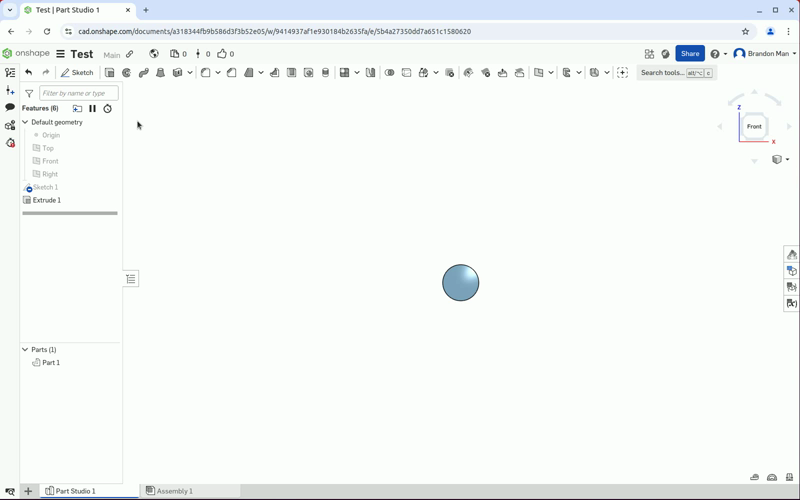
key(shift+h)
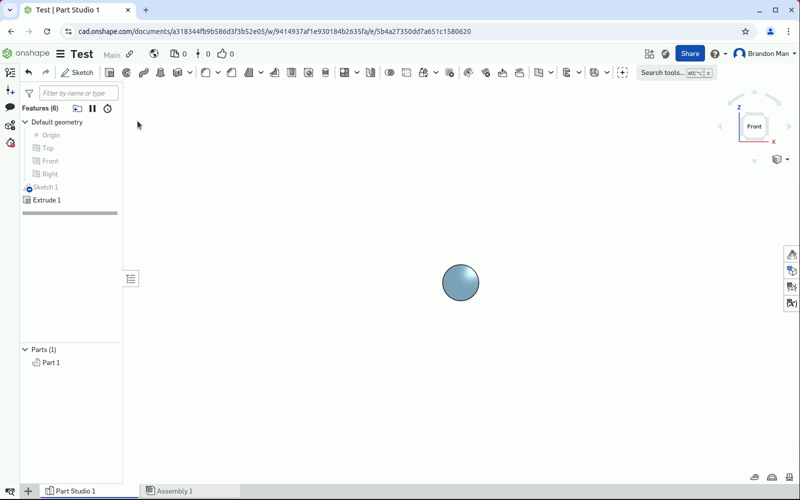
mouse_move(73, 189)
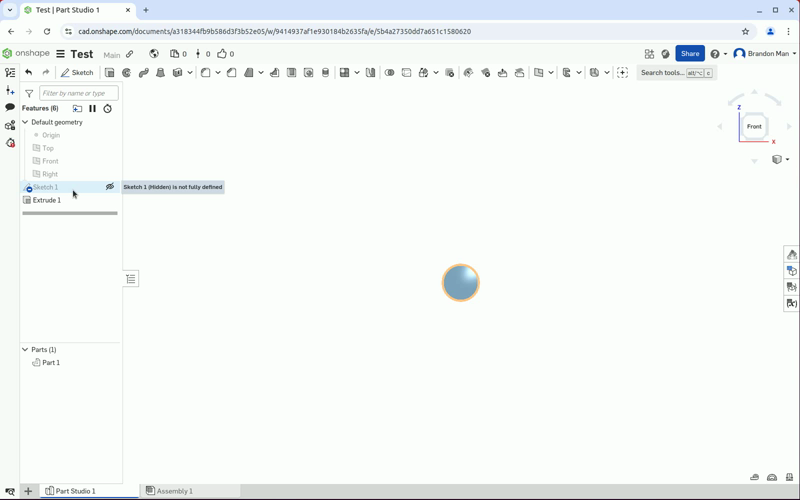
click(73, 189)
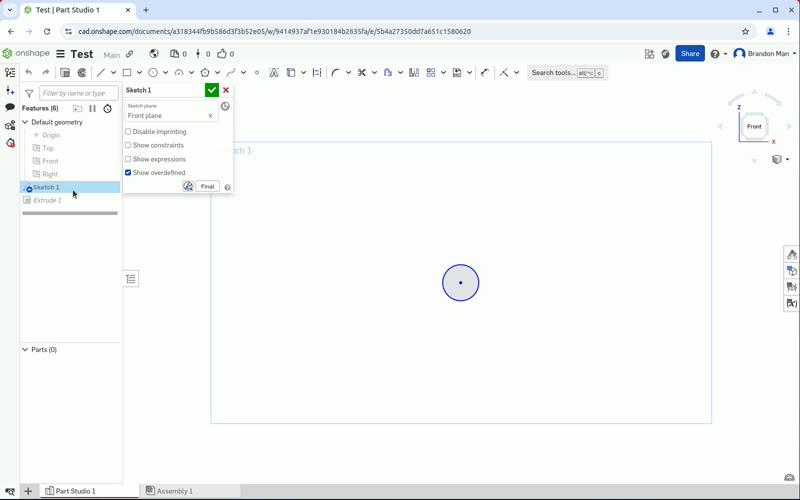
mouse_move(229, 92)
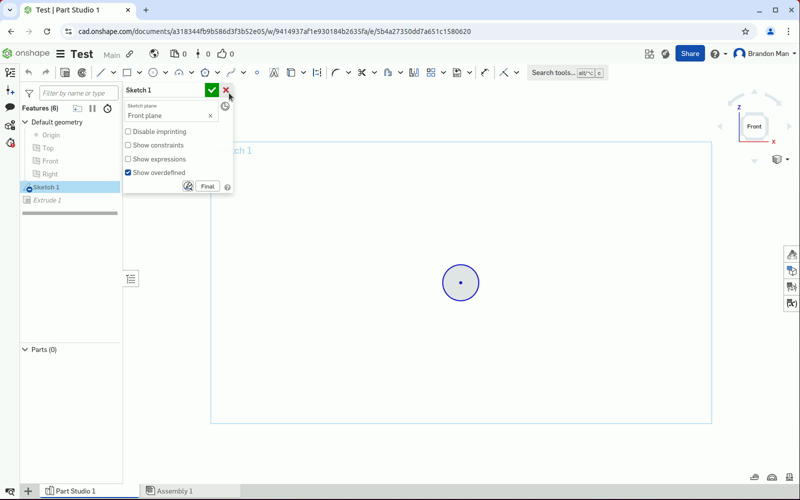
click(229, 92)
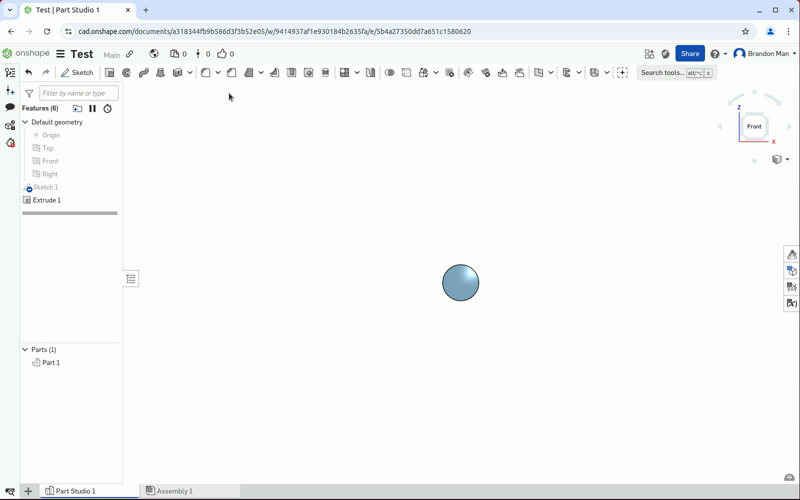
mouse_move(73, 352)
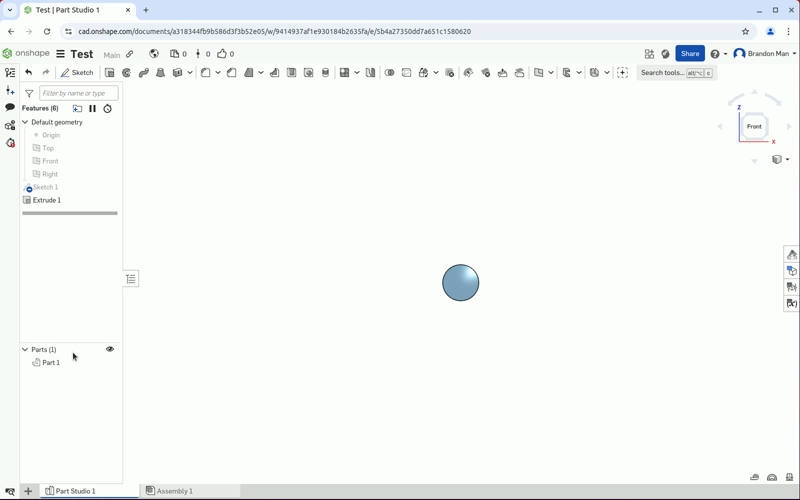
key(y)
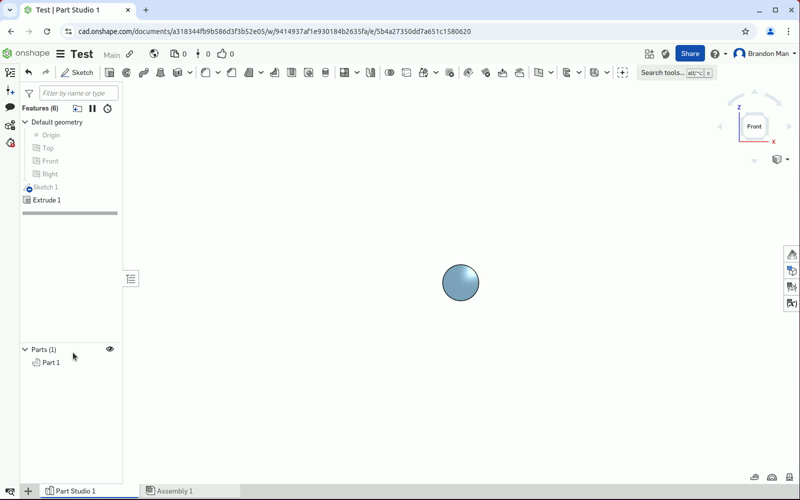
key(shift+p)
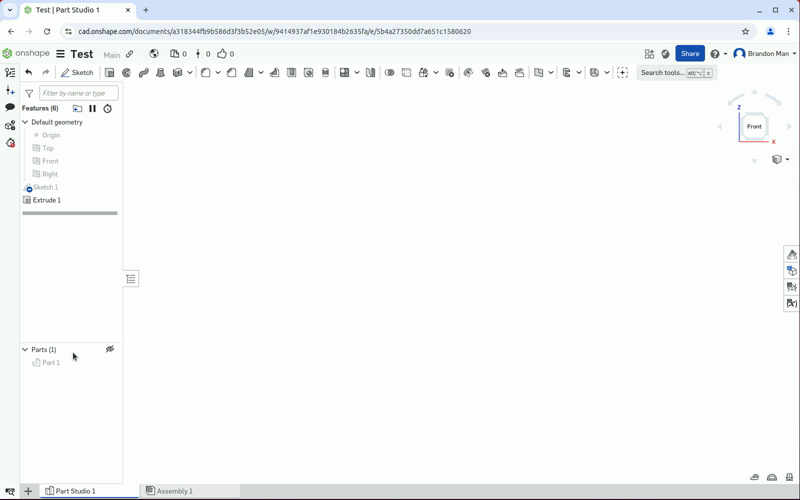
key(space)
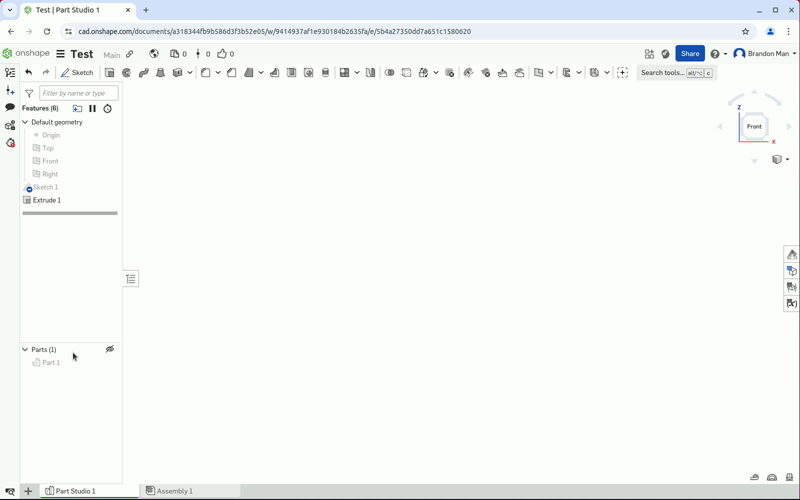
key_down(shift)
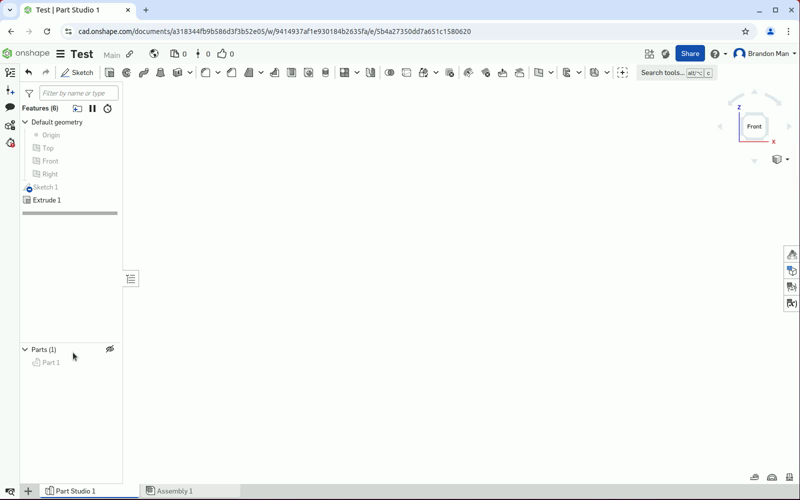
key(left)
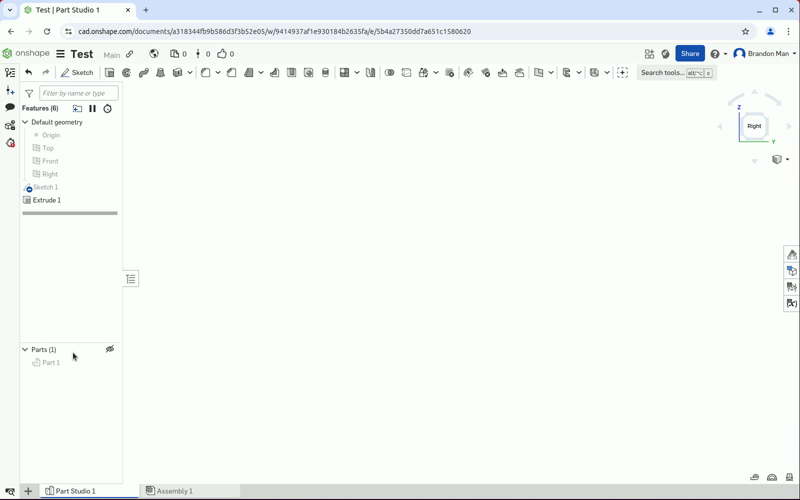
key_up(shift)
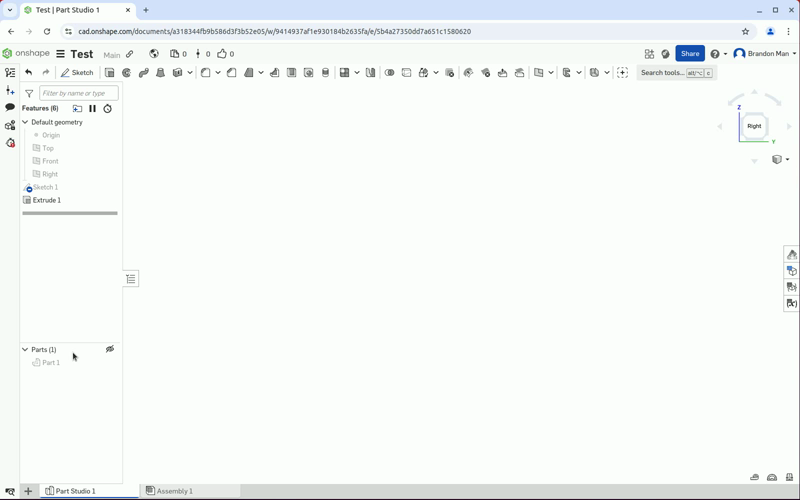
mouse_move(73, 352)
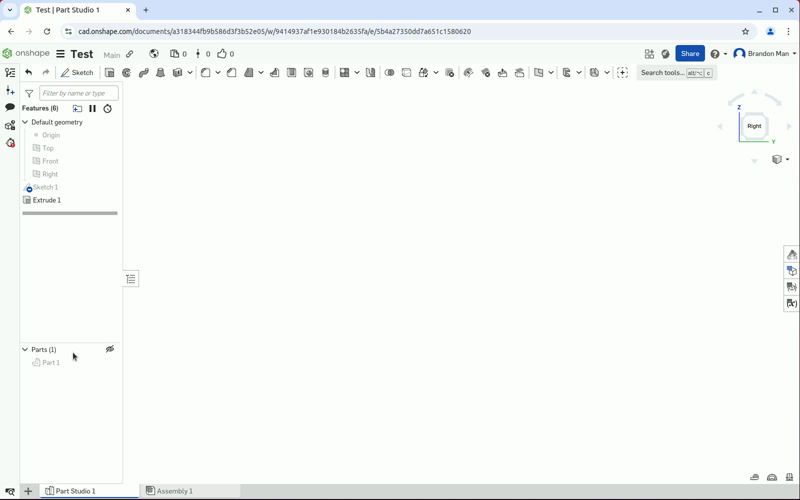
key(shift+y)
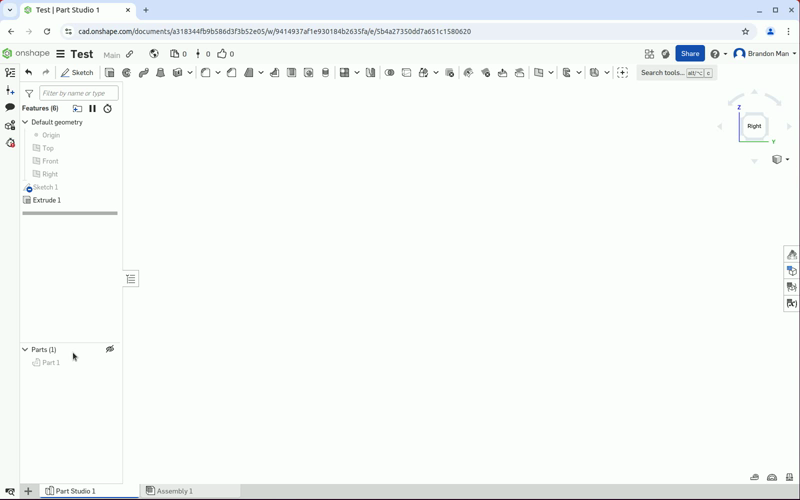
key(shift+s)
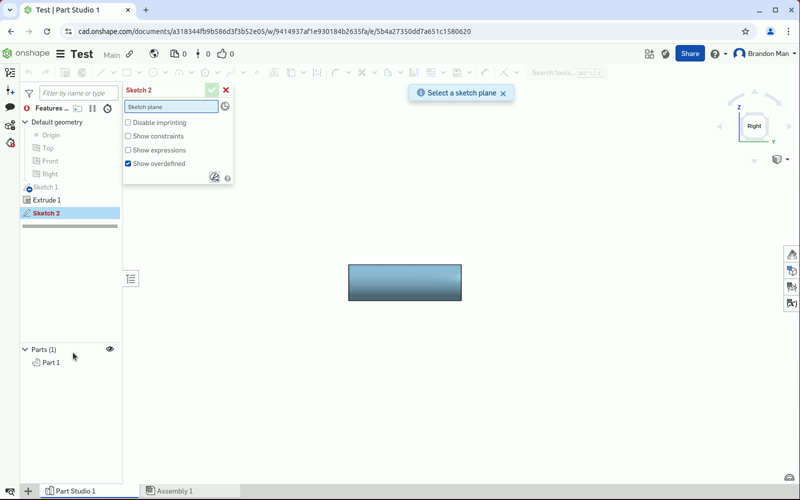
mouse_move(73, 176)
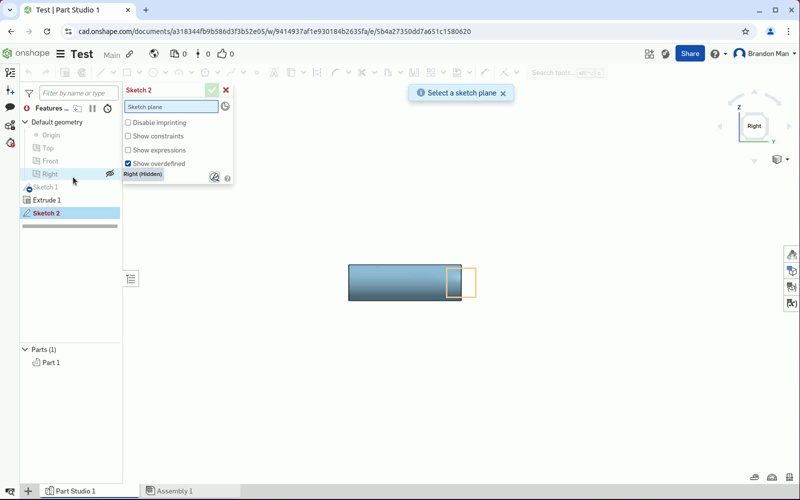
click(73, 176)
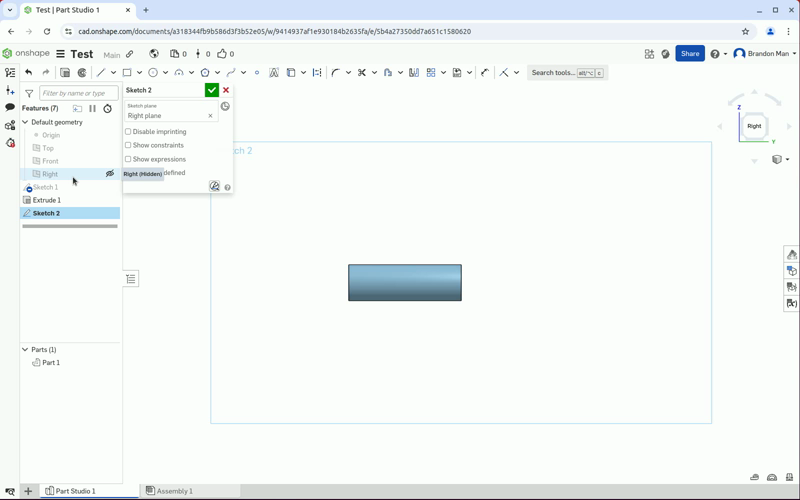
mouse_move(73, 352)
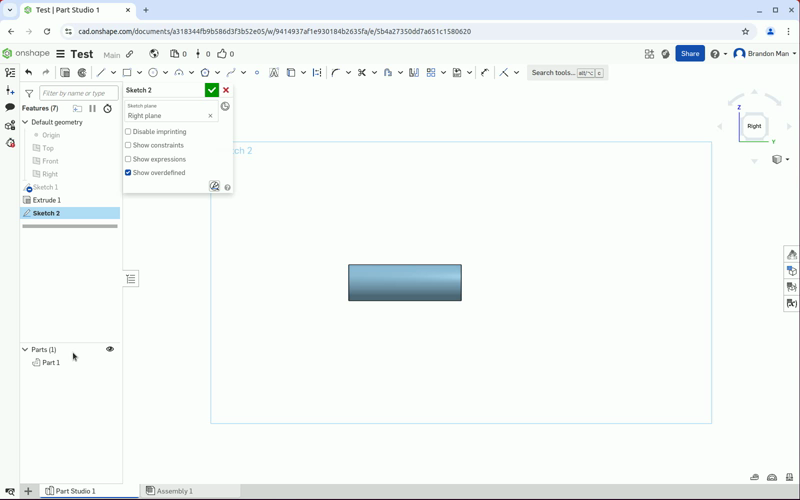
key(y)
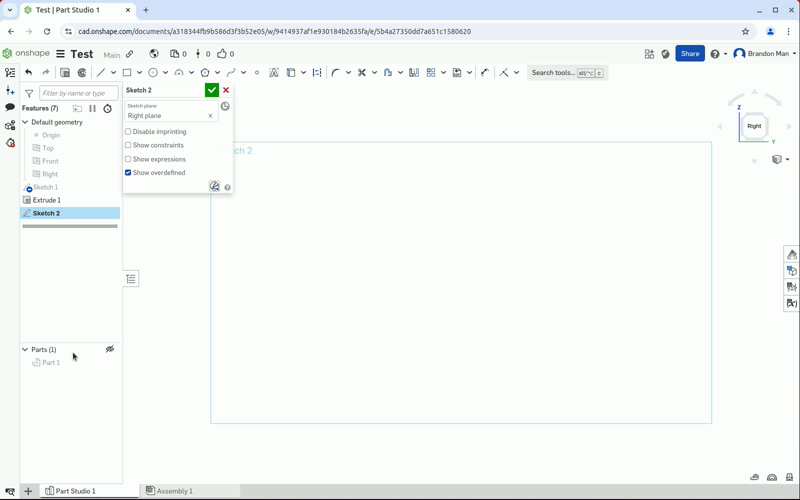
key(c)
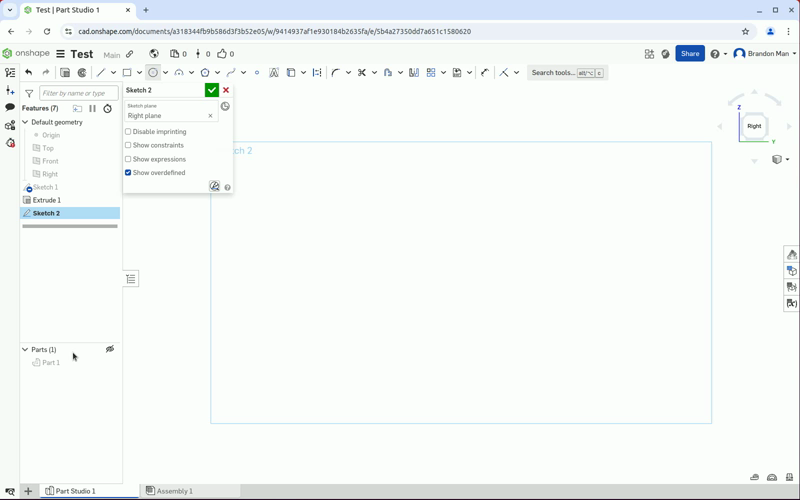
key_down(shift)
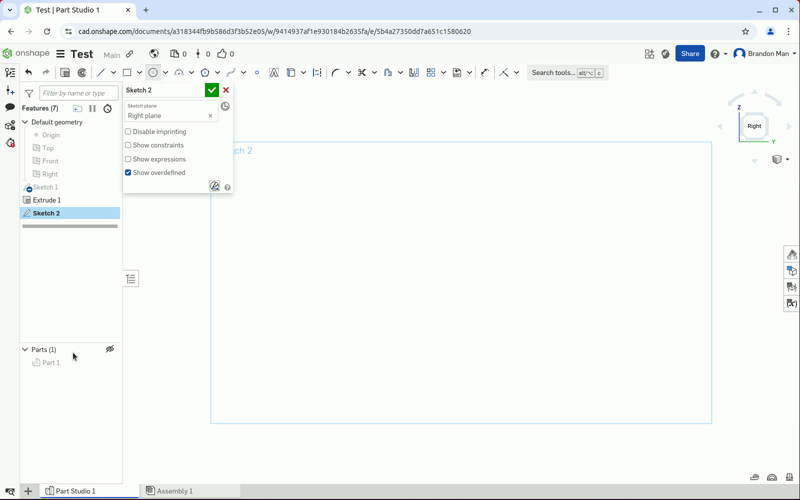
mouse_move(461, 282)
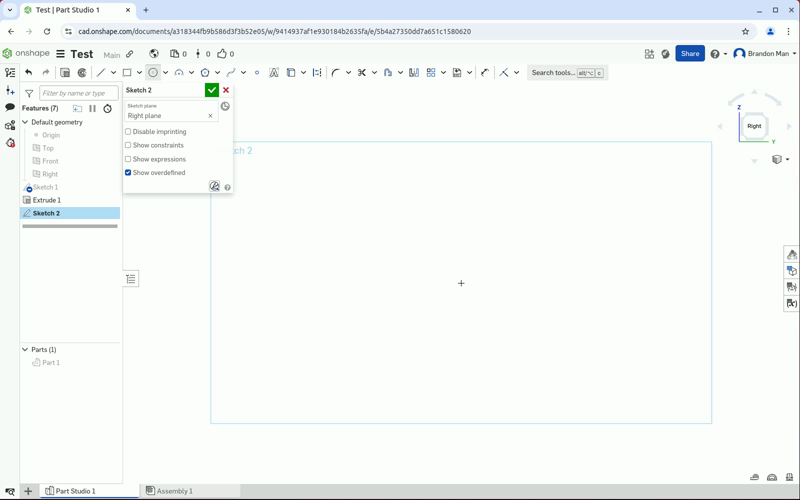
click(461, 282)
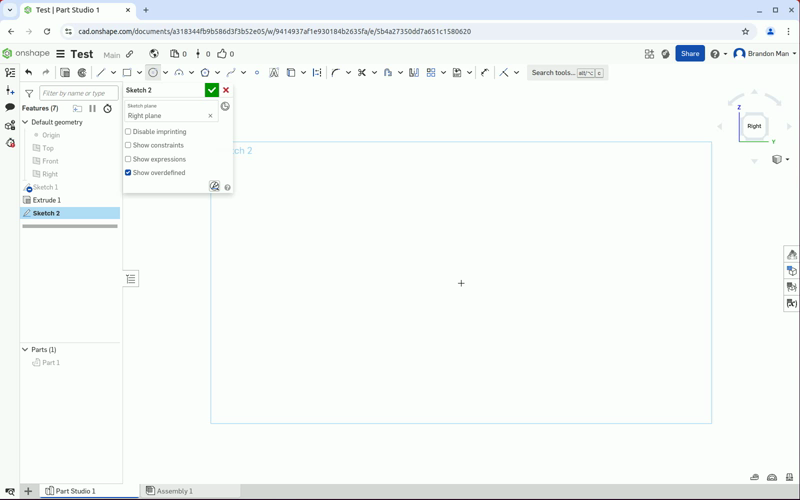
key_up(shift)
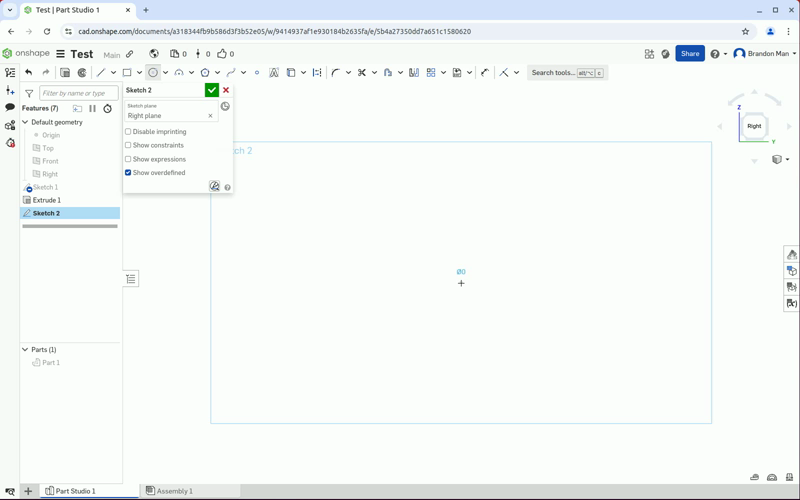
mouse_move(517, 282)
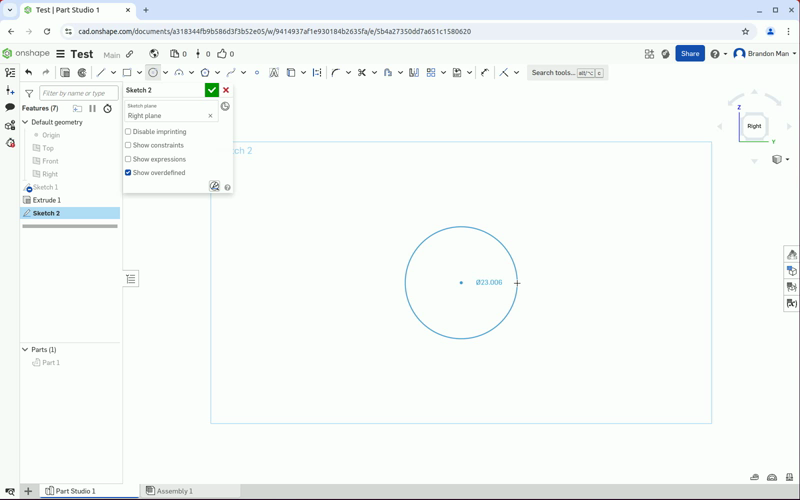
click(517, 282)
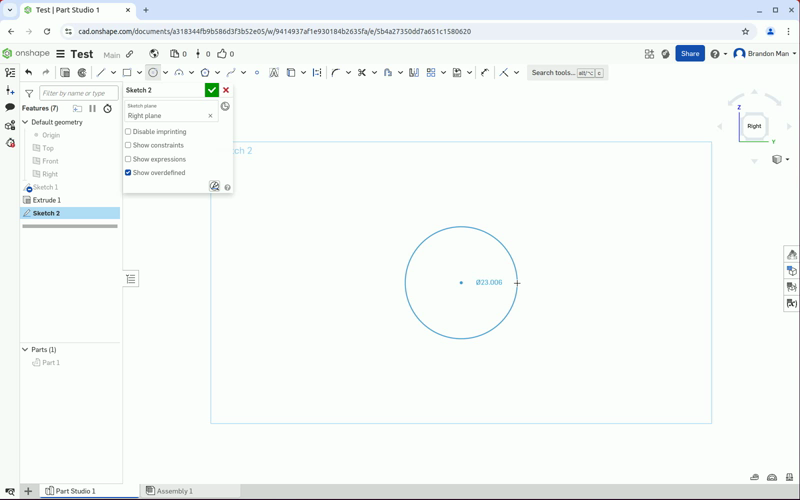
key(esc)
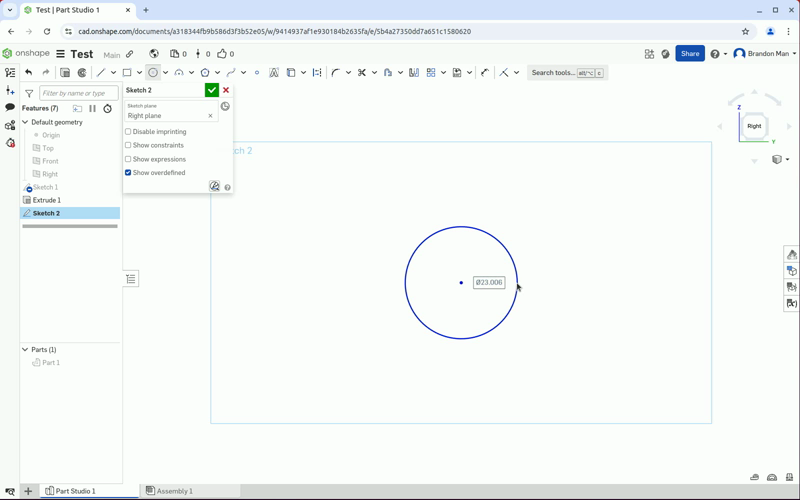
mouse_move(439, 270)
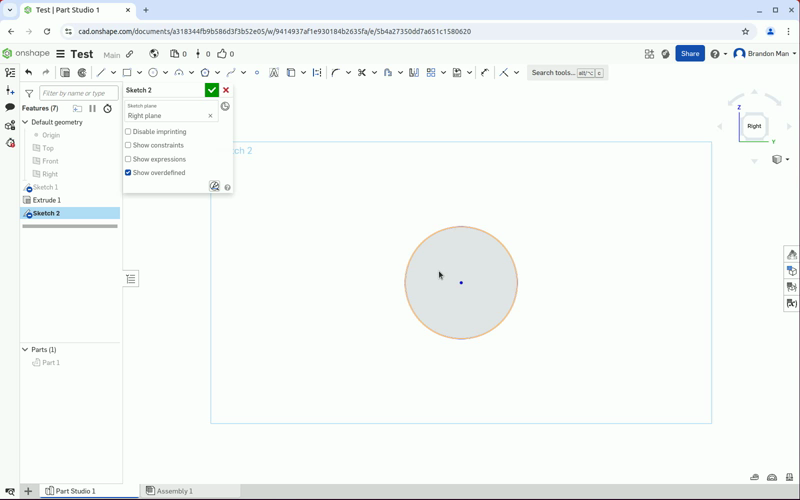
click(439, 270)
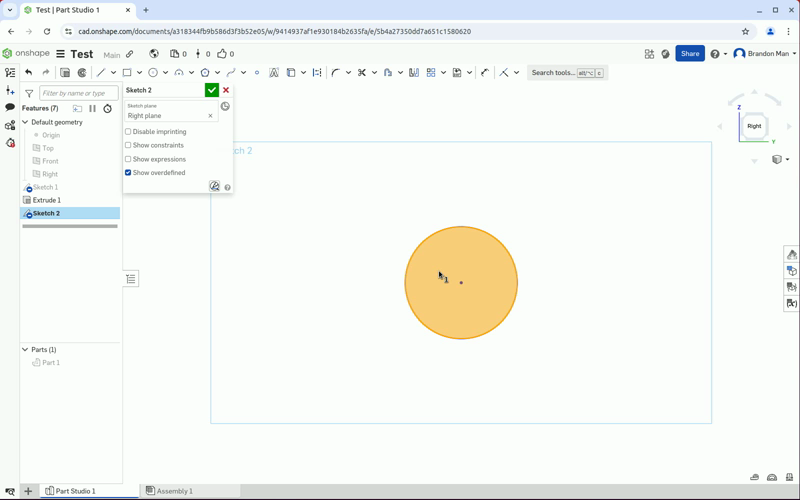
mouse_move(73, 352)
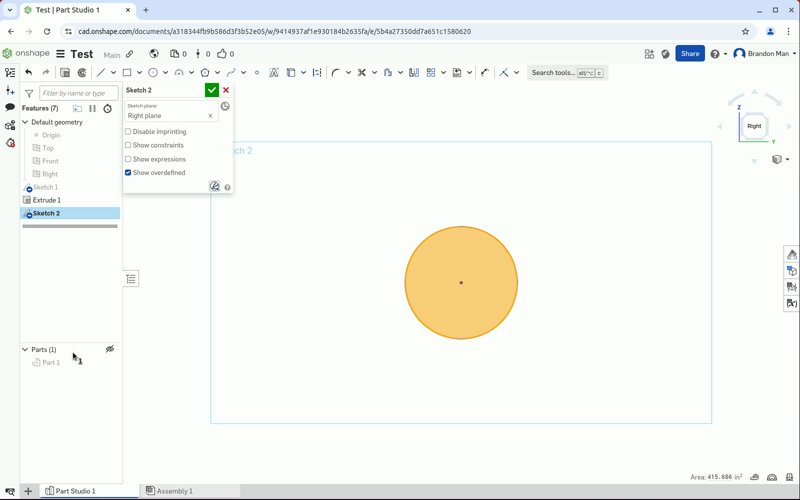
key(shift+y)
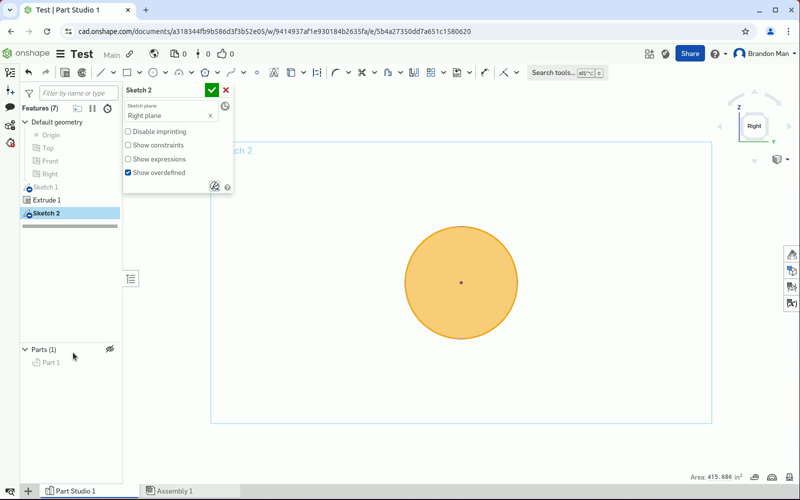
key(shift+e)
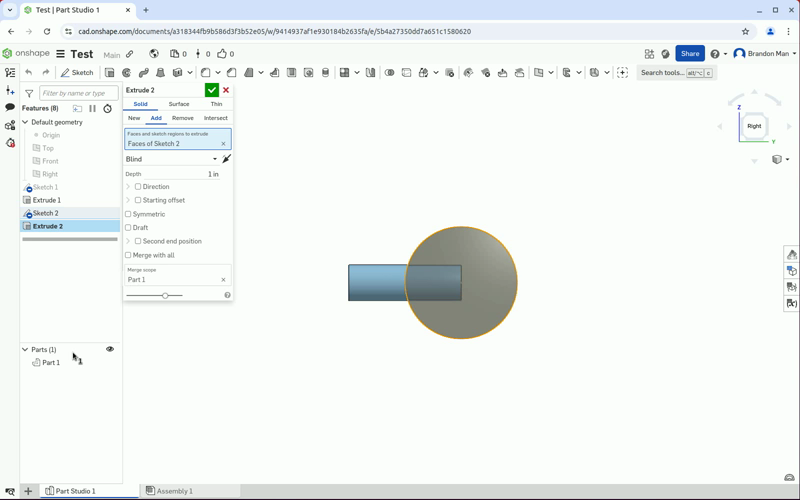
mouse_move(143, 106)
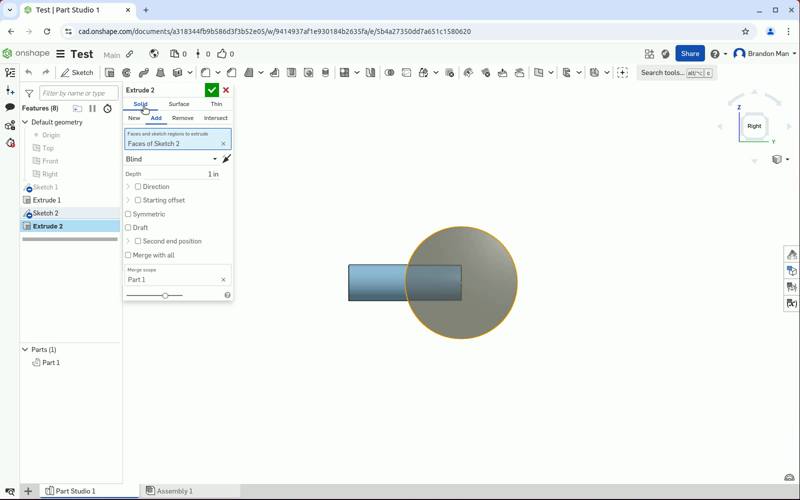
click(143, 106)
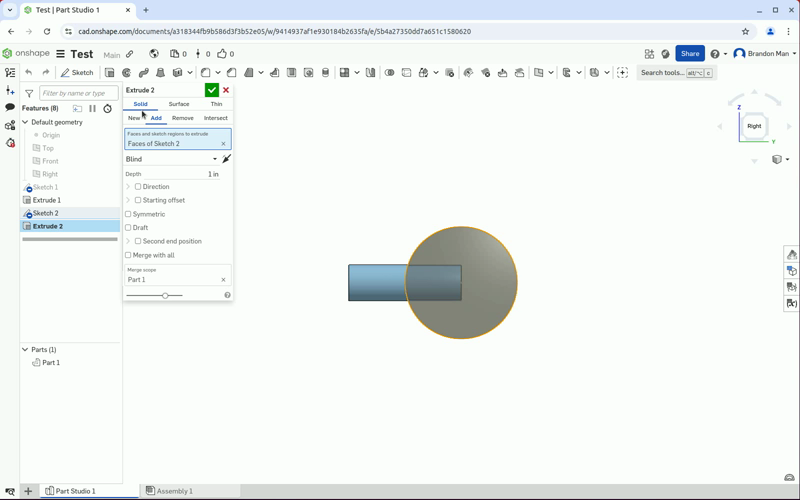
mouse_move(137, 120)
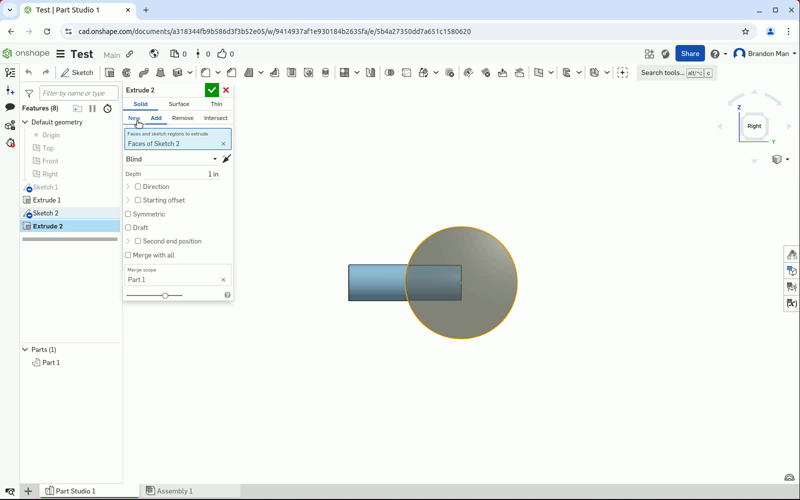
click(137, 120)
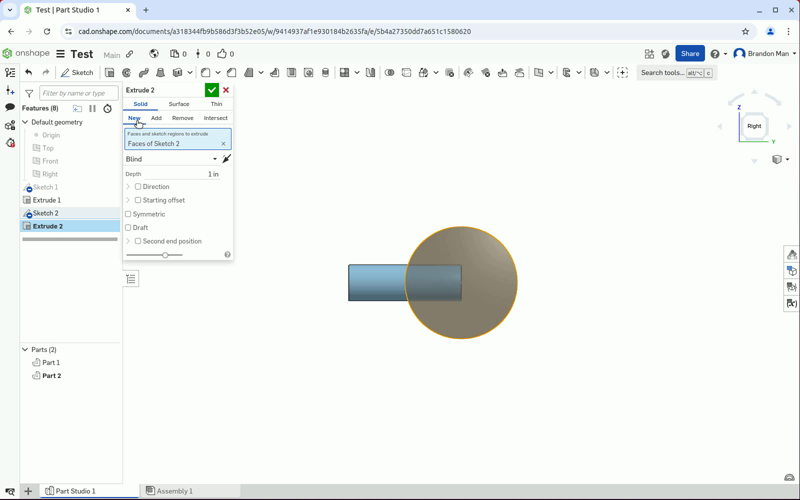
key(tab, 4)
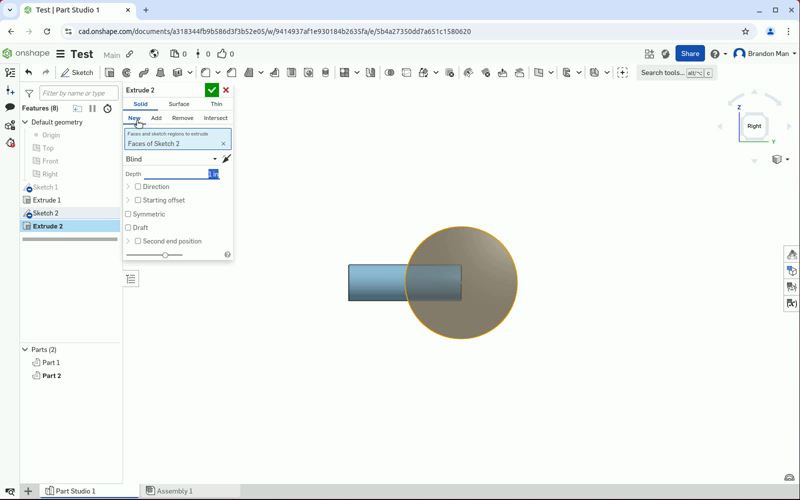
text(7.222)
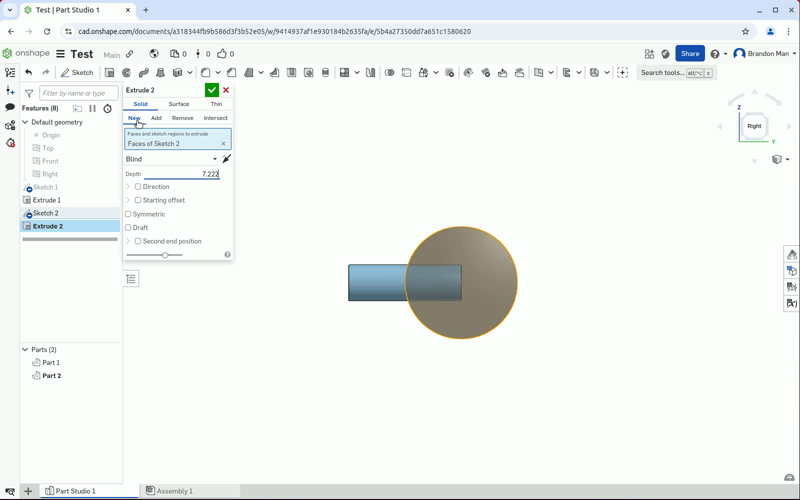
key(tab, 3)
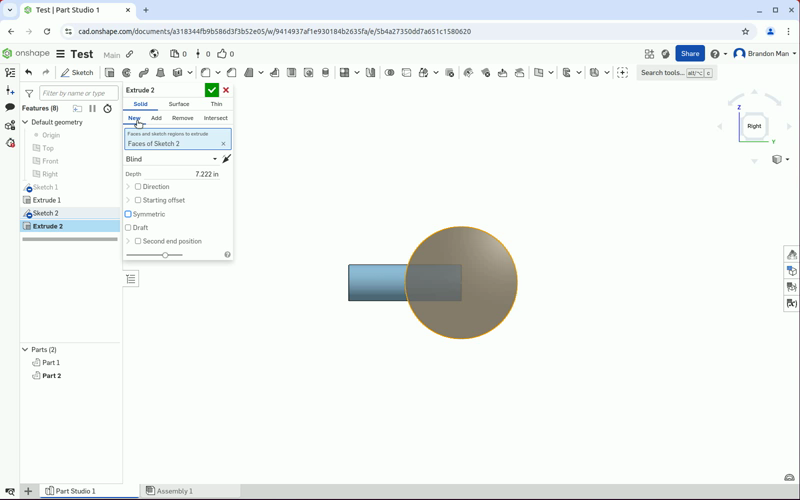
key(space)
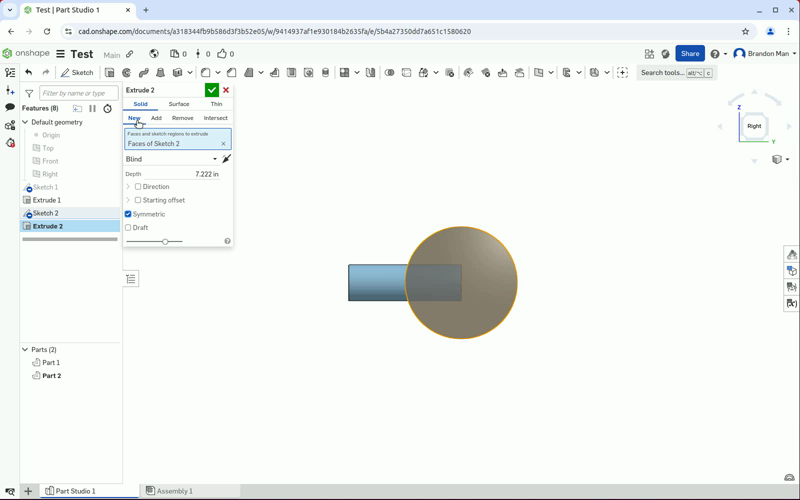
key(enter)
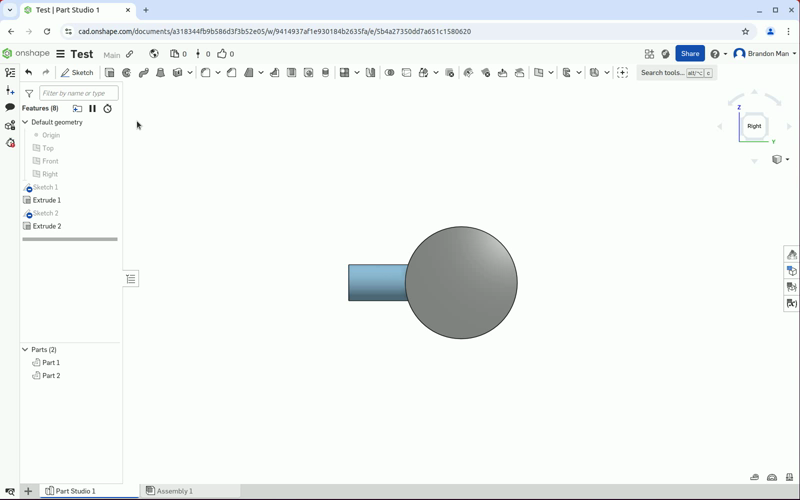
key(shift+h)
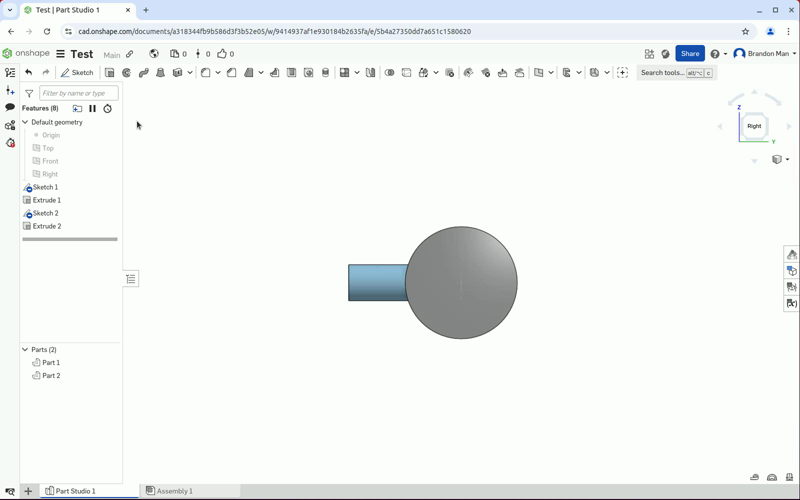
key(shift+h)
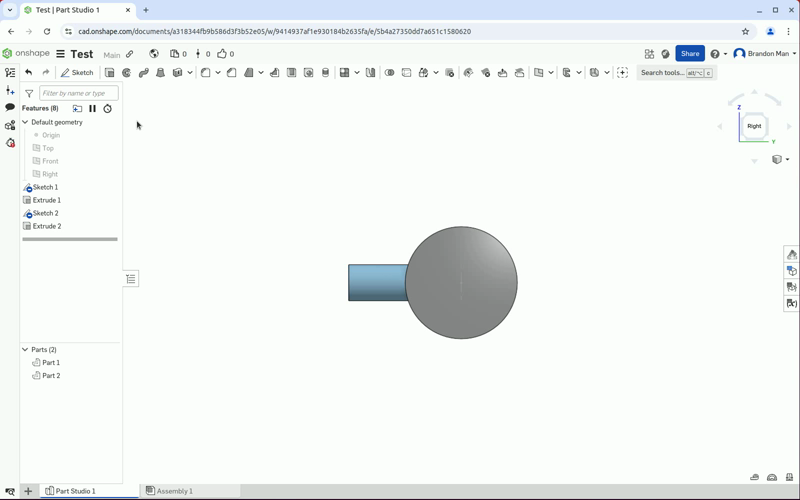
key(shift+7)
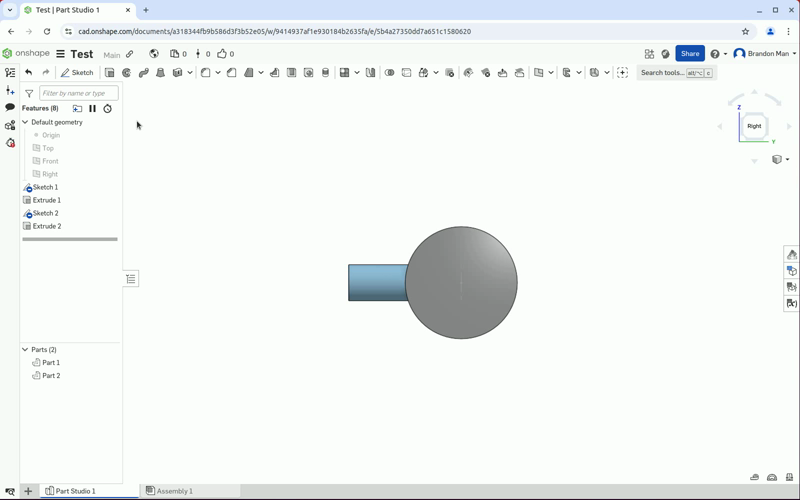
key(right, 2)
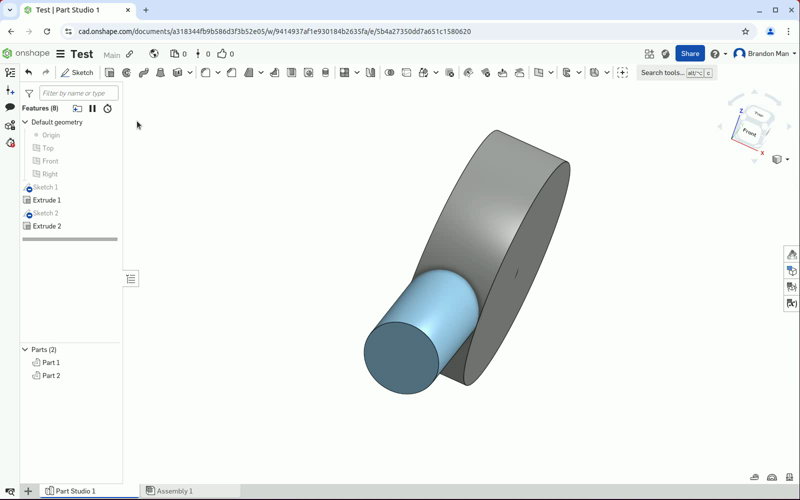
key(down, 2)
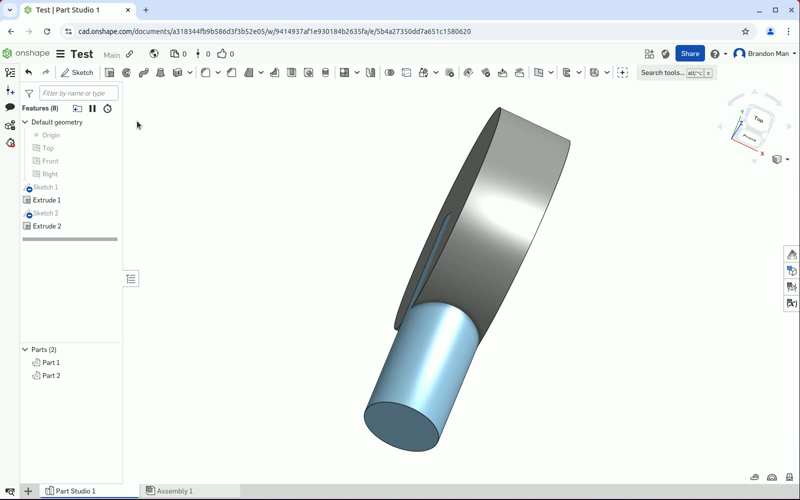
key(up, 2)
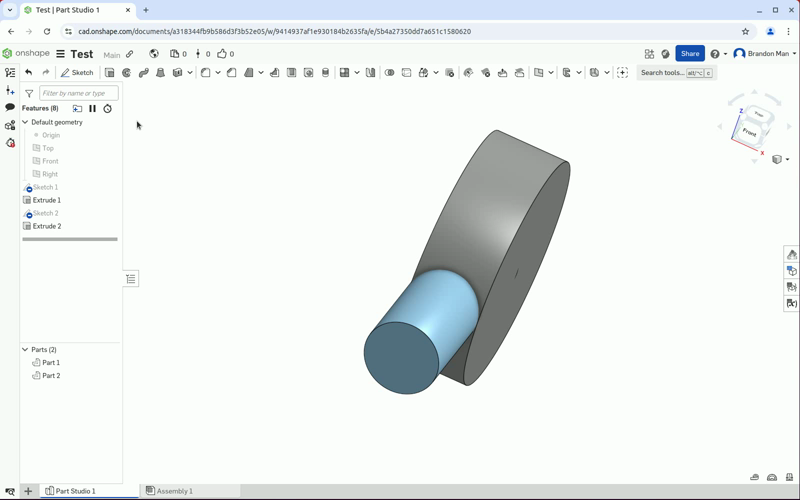
key(left, 2)
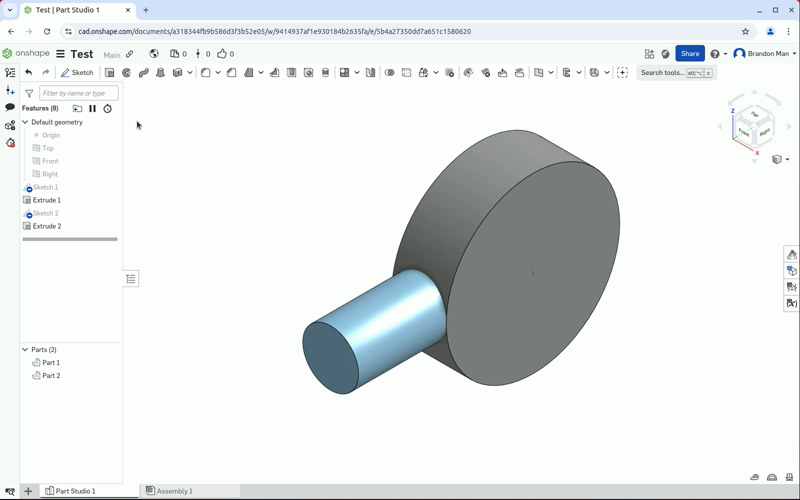
mouse_move(73, 189)
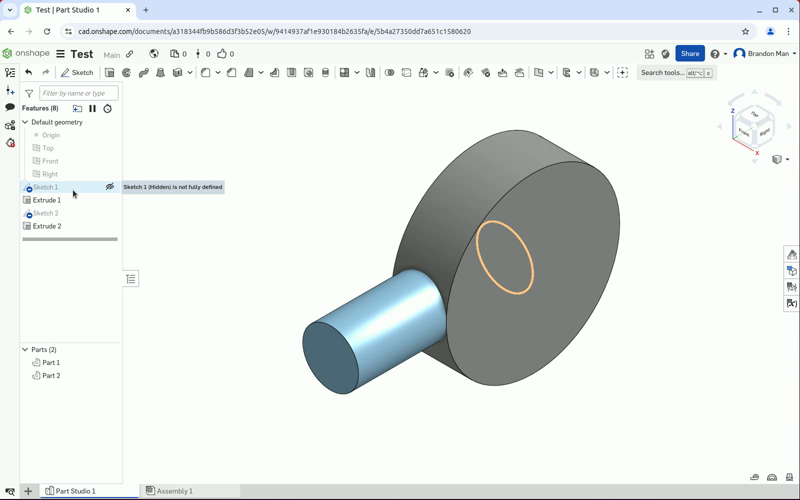
click(73, 189)